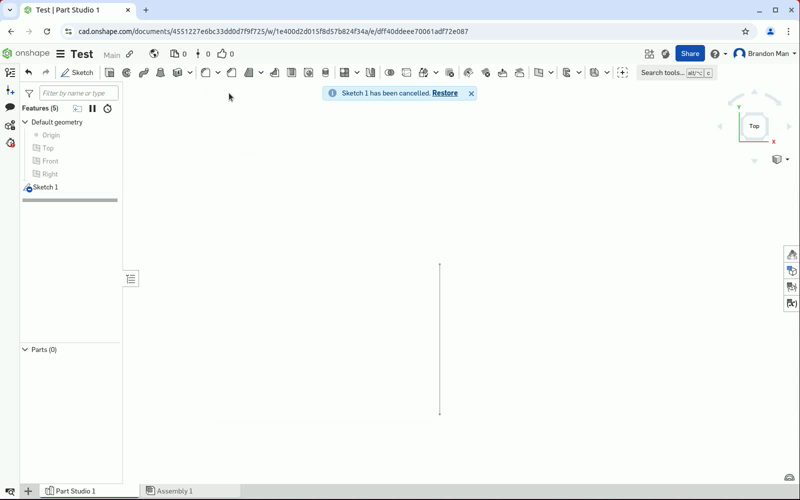
key(shift+h)
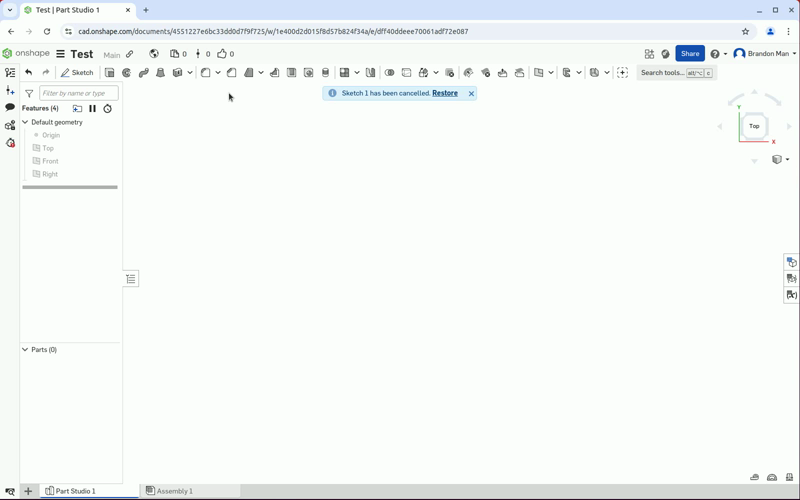
mouse_move(73, 352)
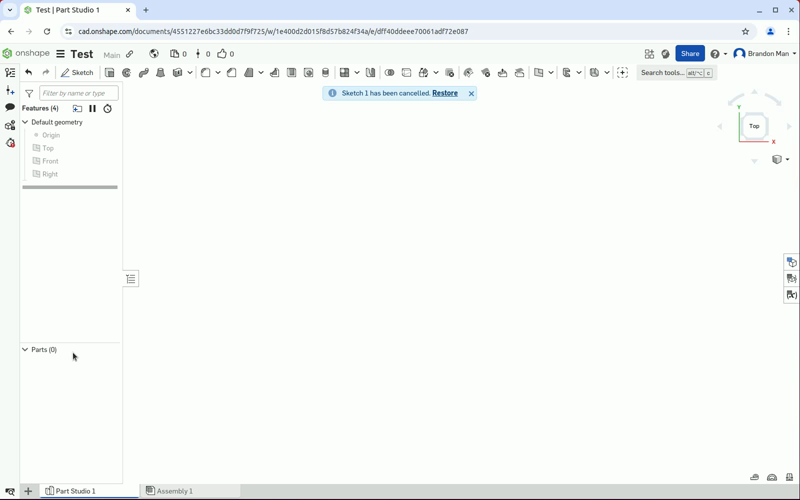
key(y)
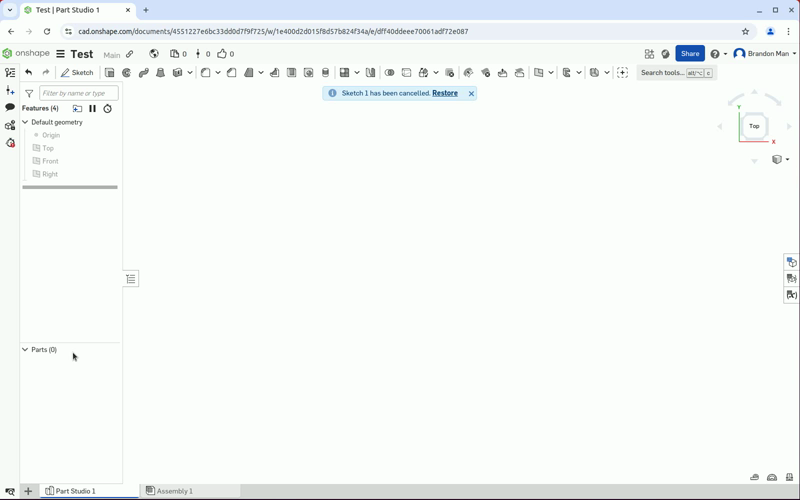
key(shift+p)
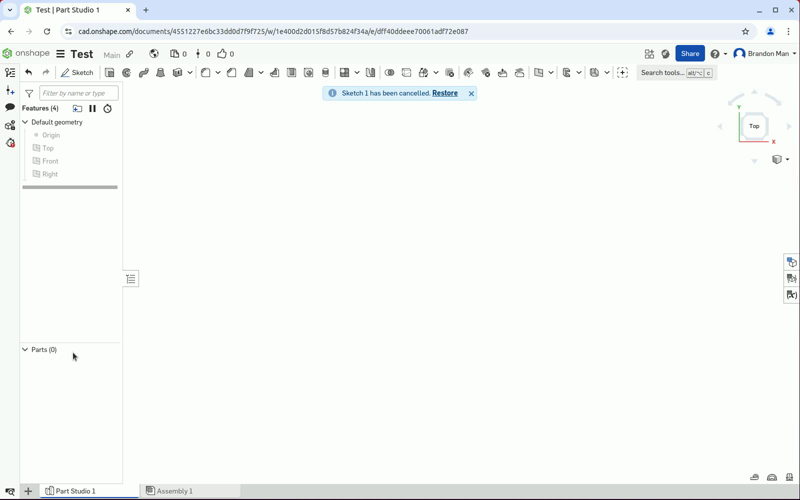
key(space)
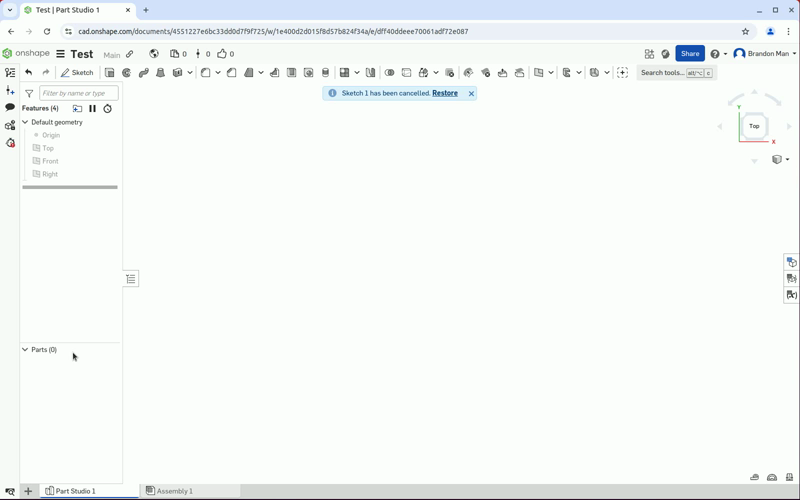
key_down(shift)
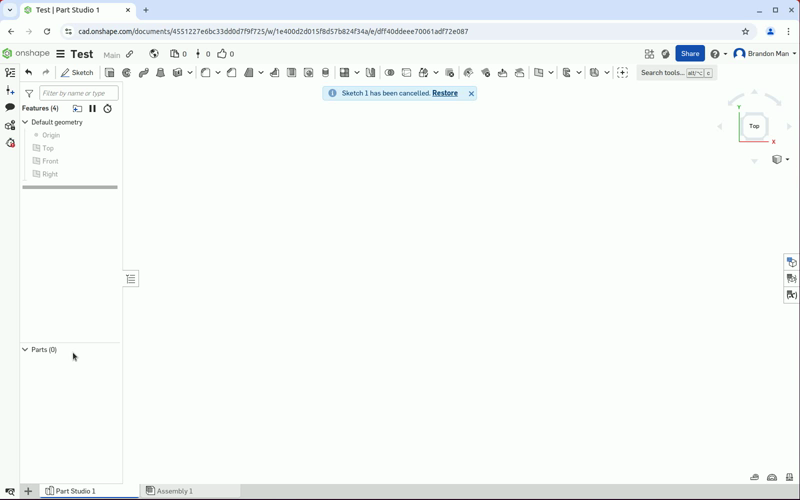
key(up)
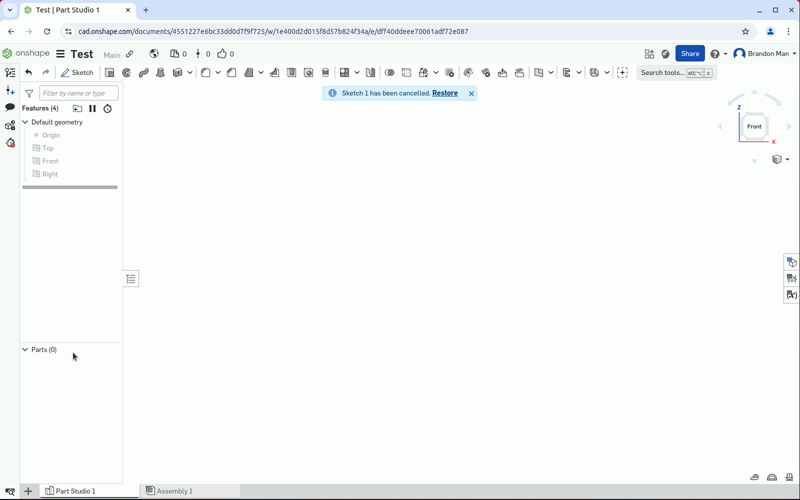
key_up(shift)
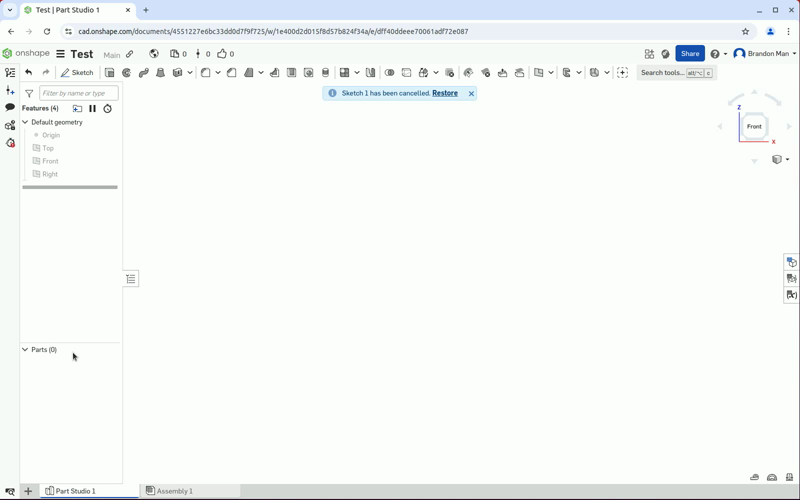
mouse_move(73, 352)
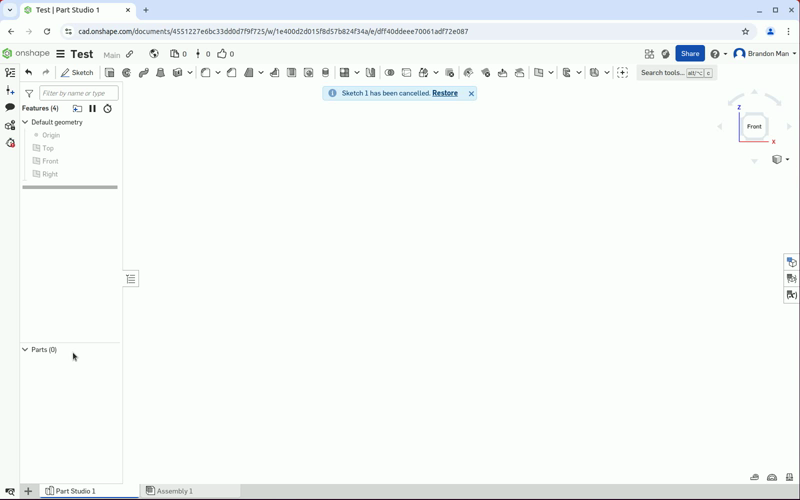
key(shift+y)
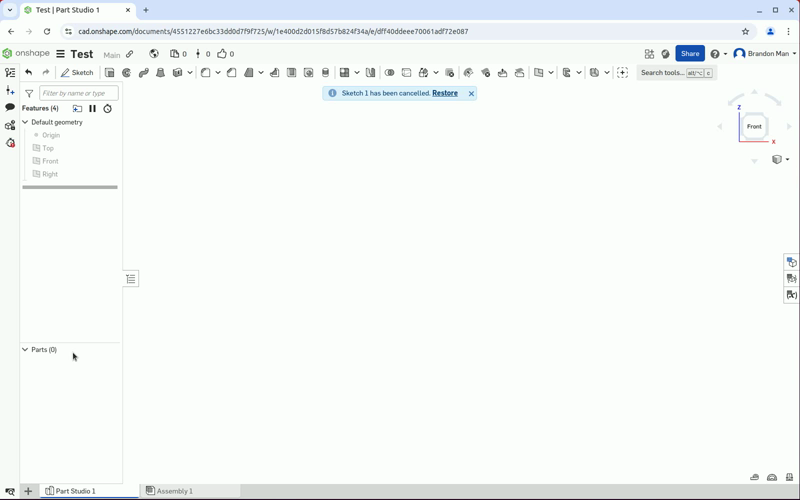
key(shift+s)
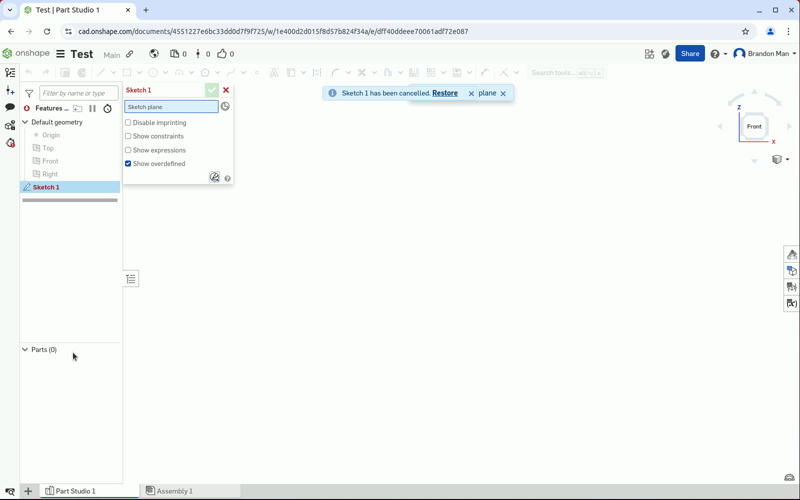
mouse_move(73, 163)
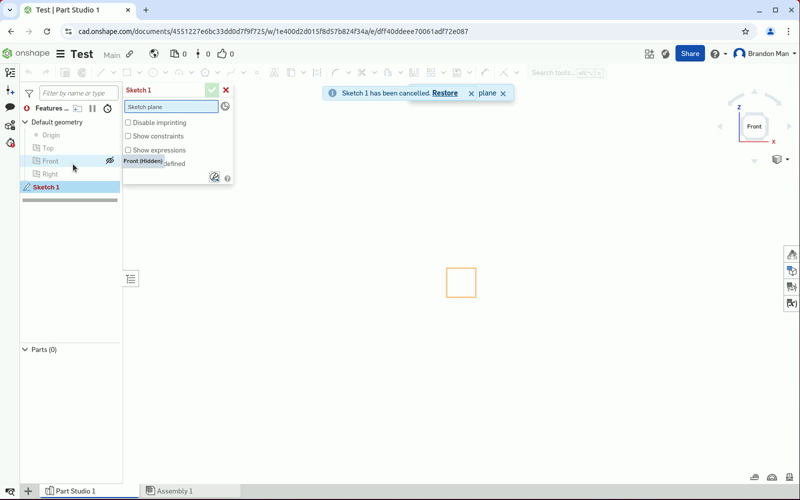
click(73, 163)
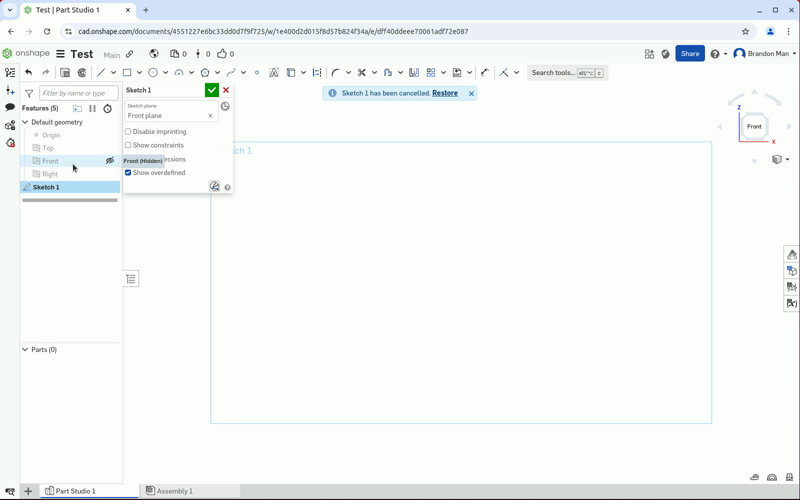
mouse_move(73, 352)
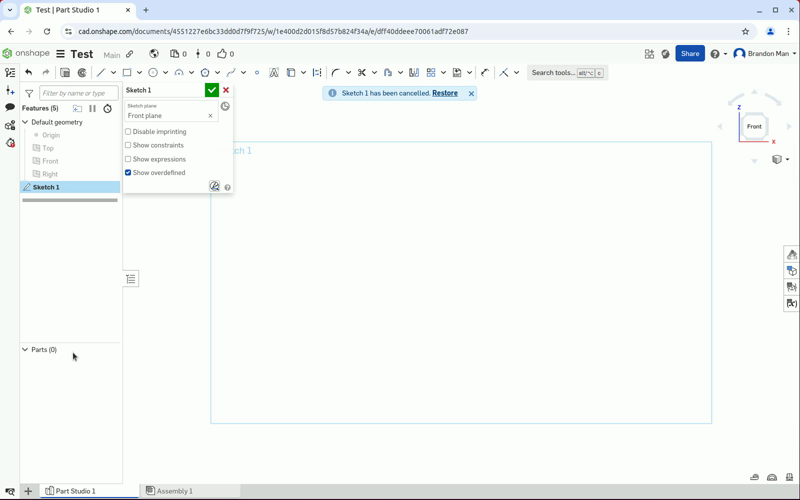
key(y)
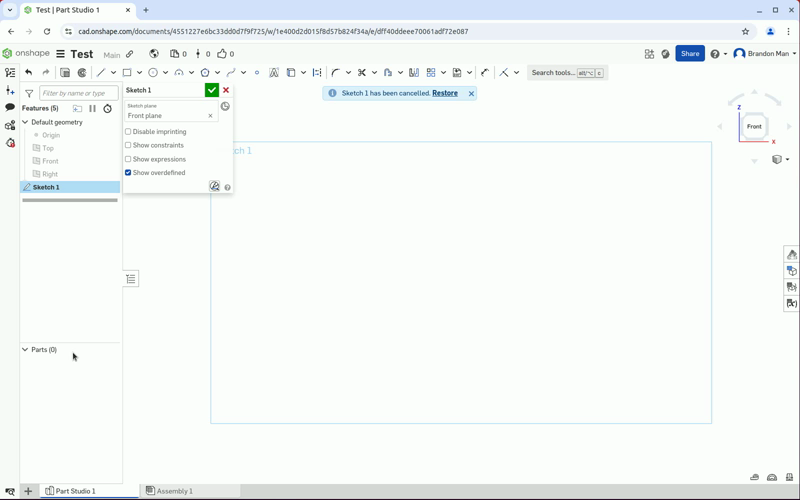
key(l)
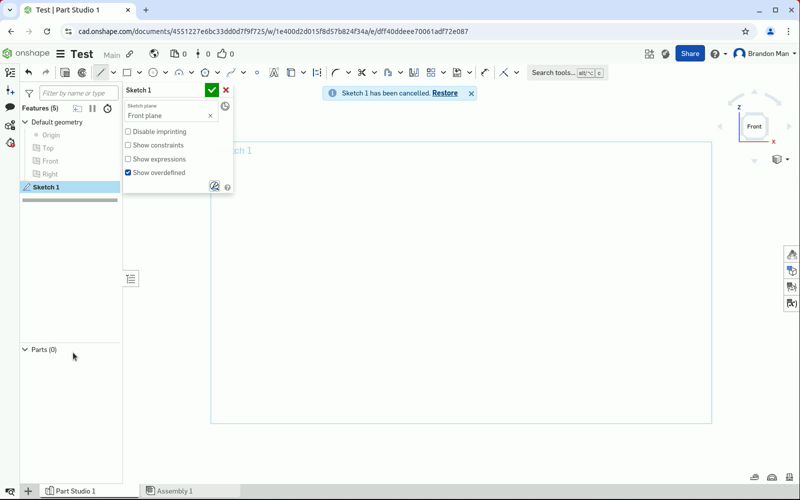
key_down(shift)
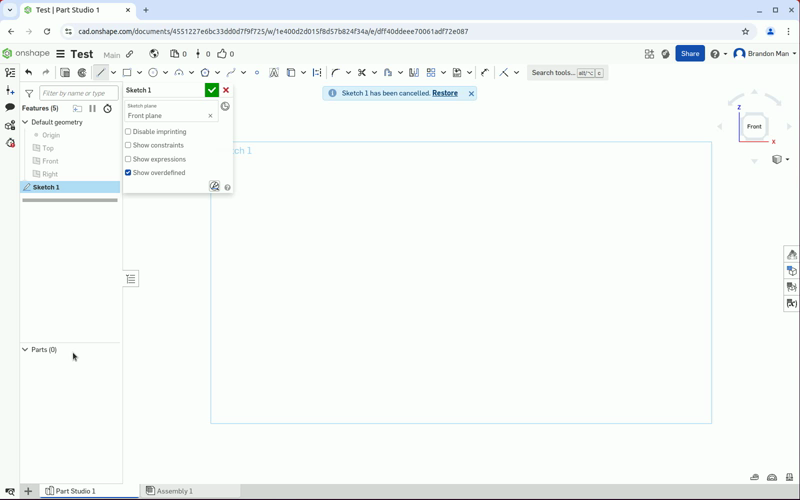
mouse_move(348, 318)
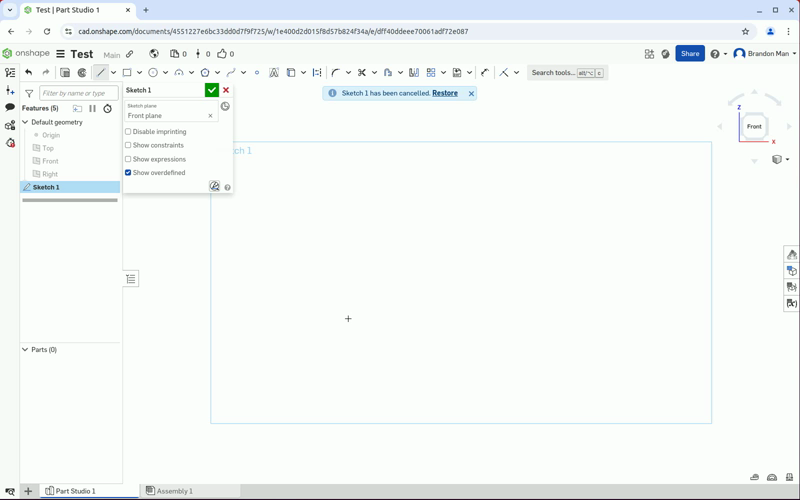
click(348, 318)
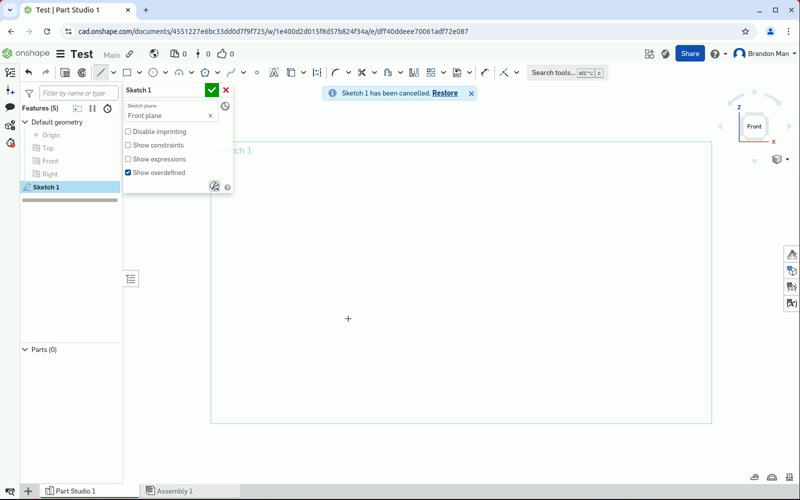
key_up(shift)
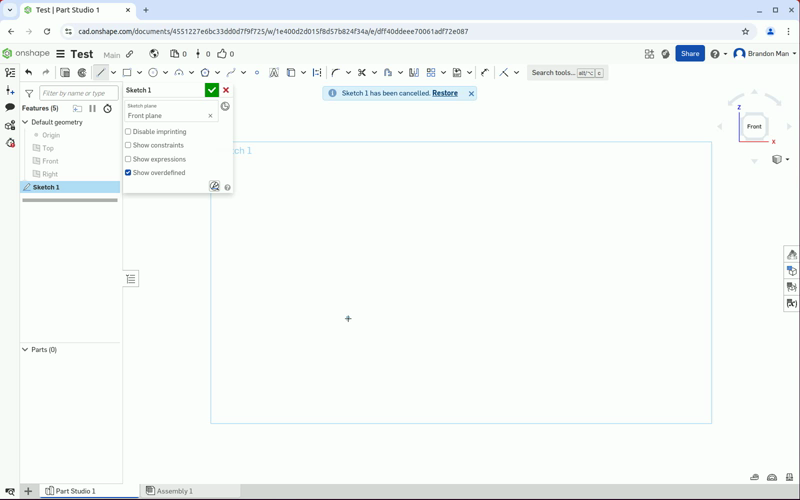
key_down(shift)
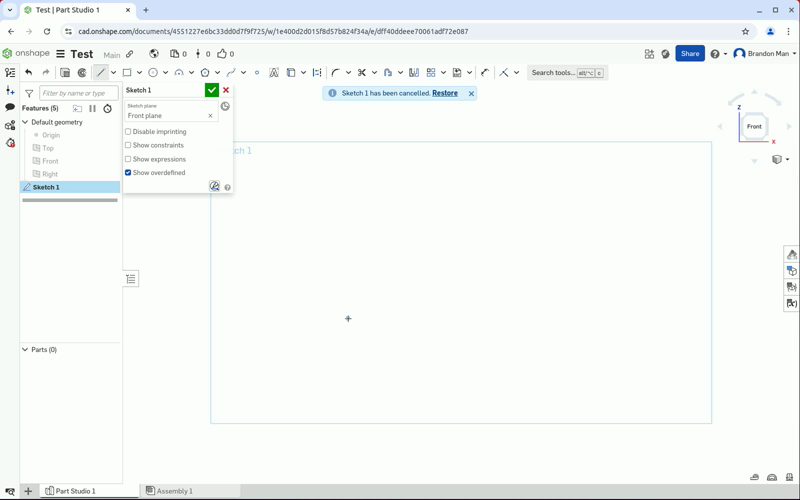
mouse_move(378, 318)
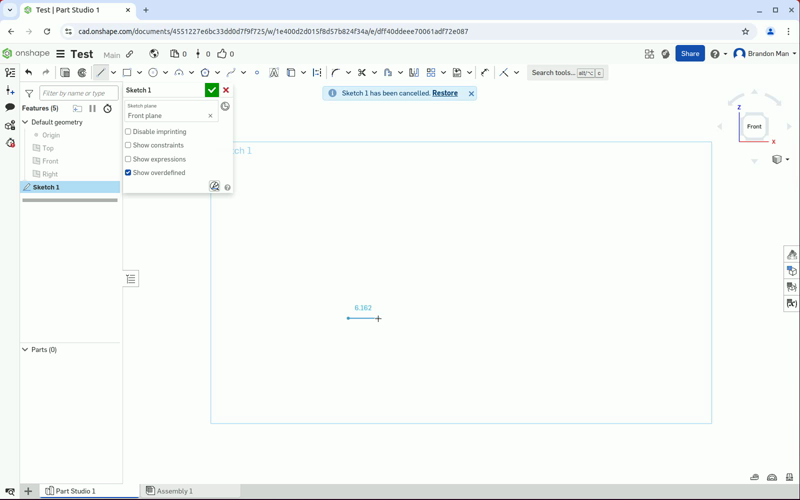
mouse_move(407, 318)
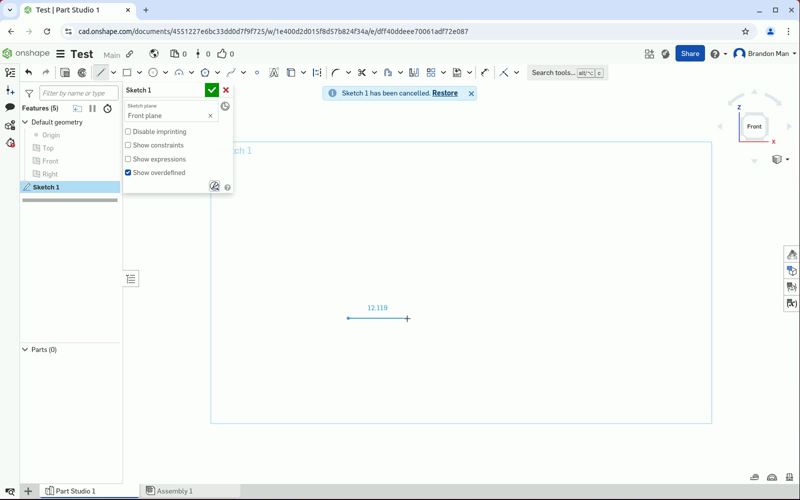
click(407, 318)
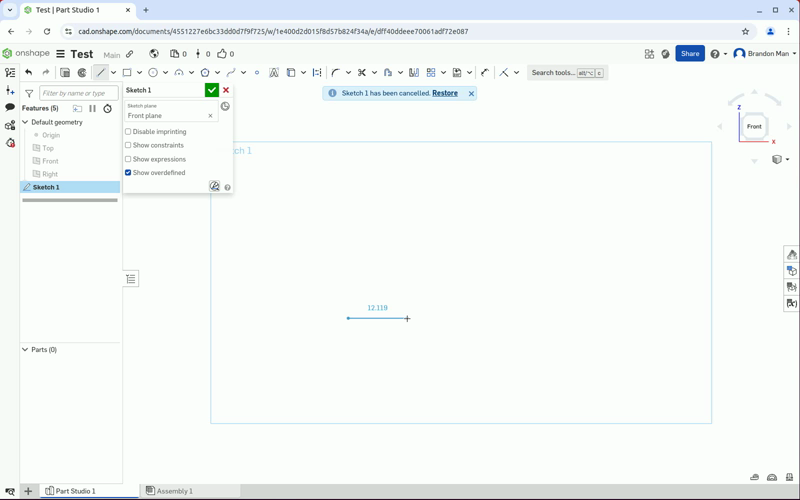
key_up(shift)
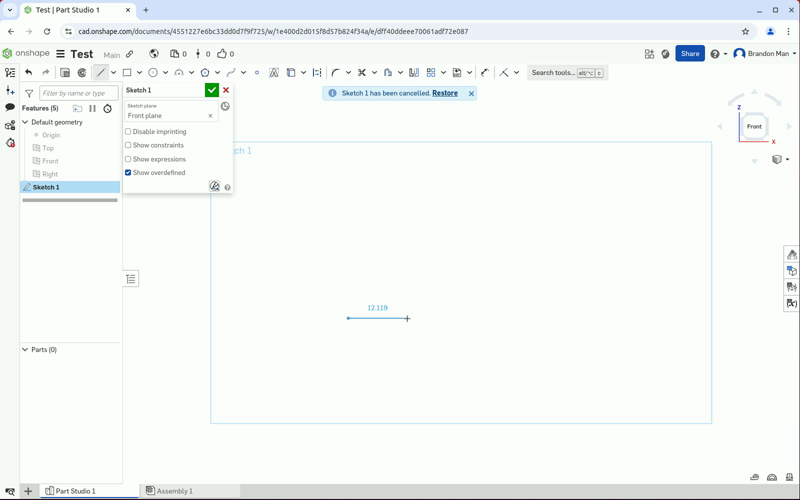
key_down(shift)
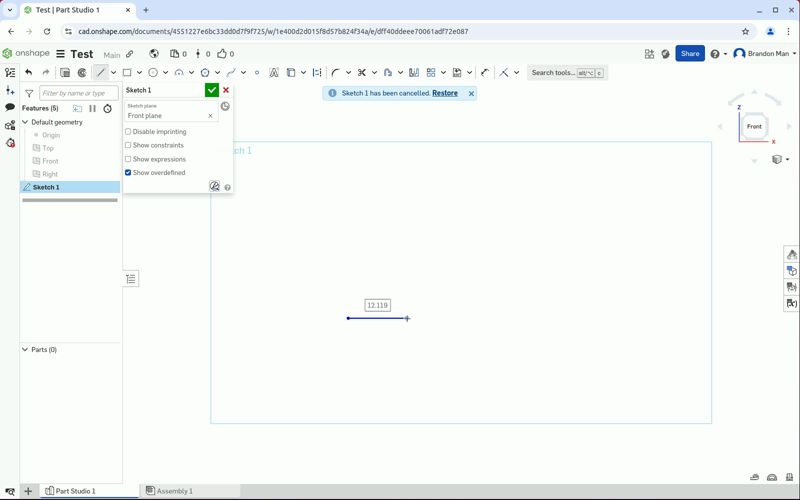
mouse_move(437, 318)
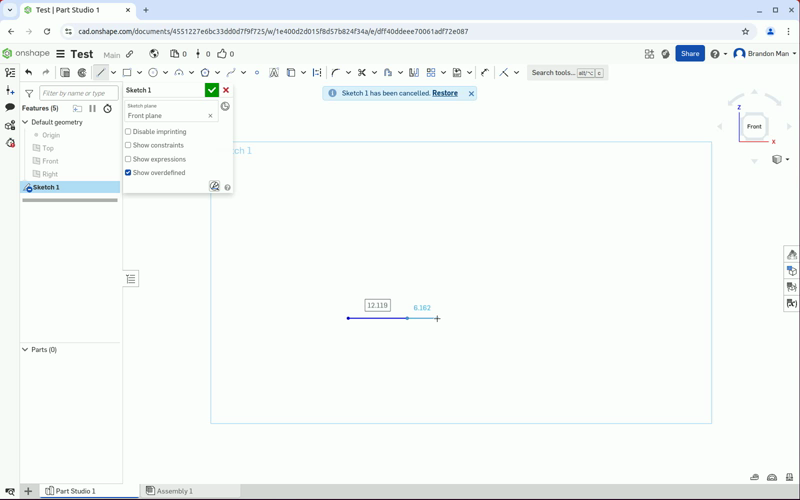
mouse_move(399, 309)
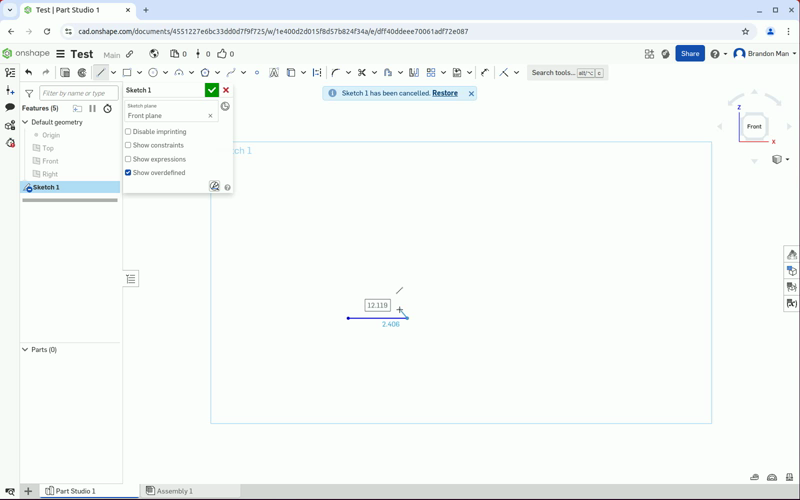
click(399, 309)
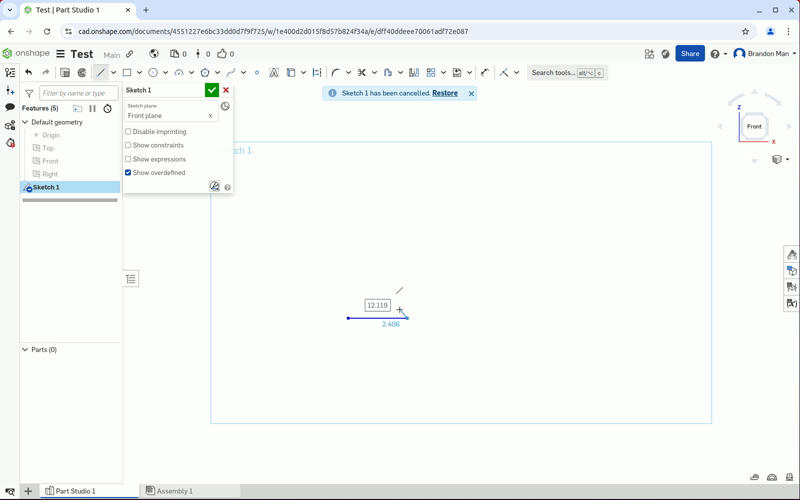
key_up(shift)
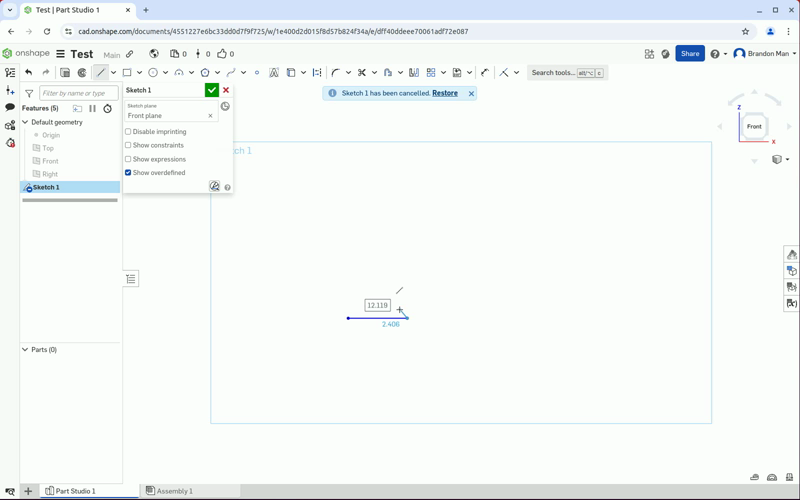
key_down(shift)
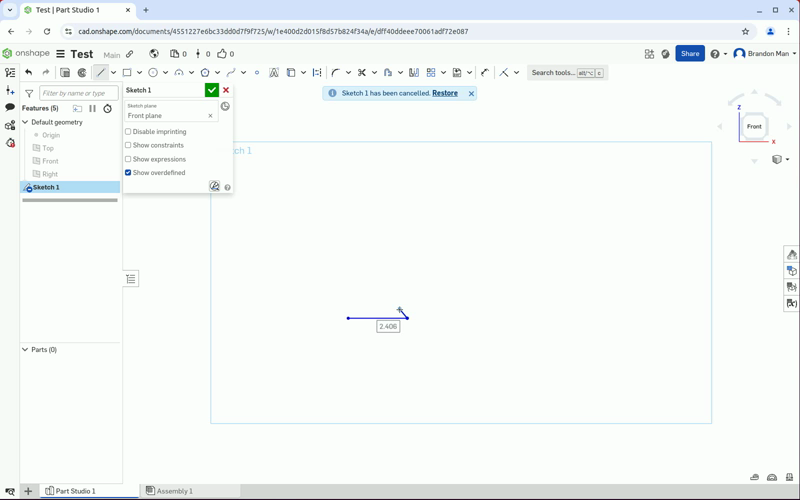
mouse_move(429, 309)
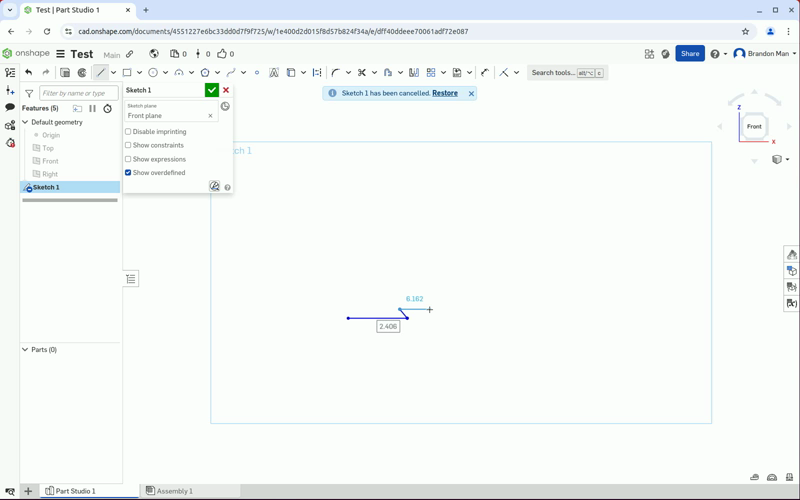
mouse_move(435, 309)
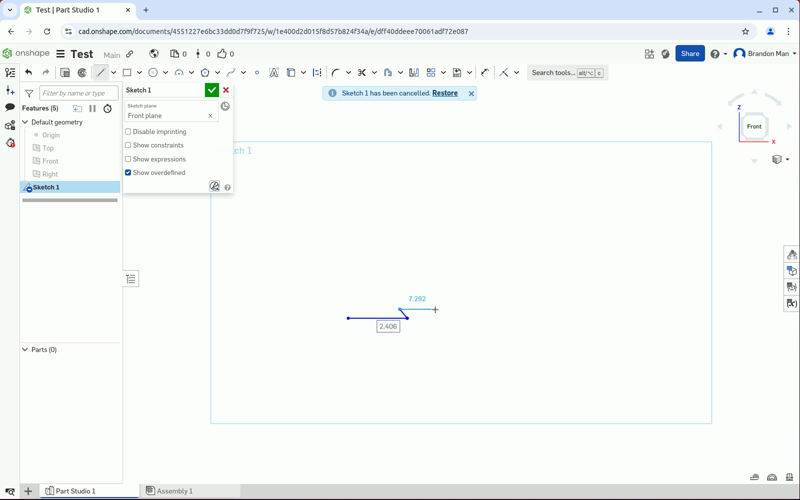
click(435, 309)
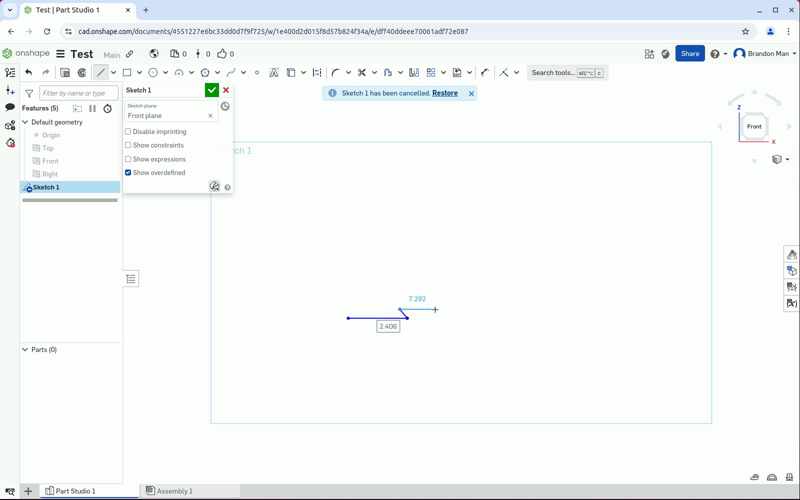
key_up(shift)
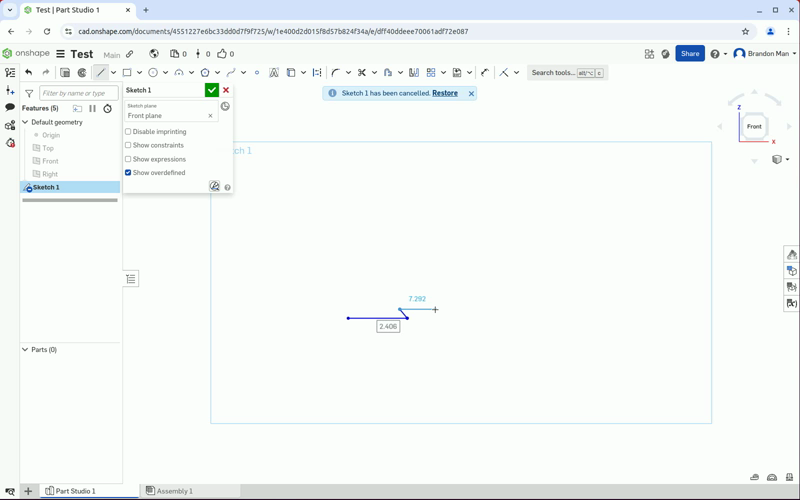
key_down(shift)
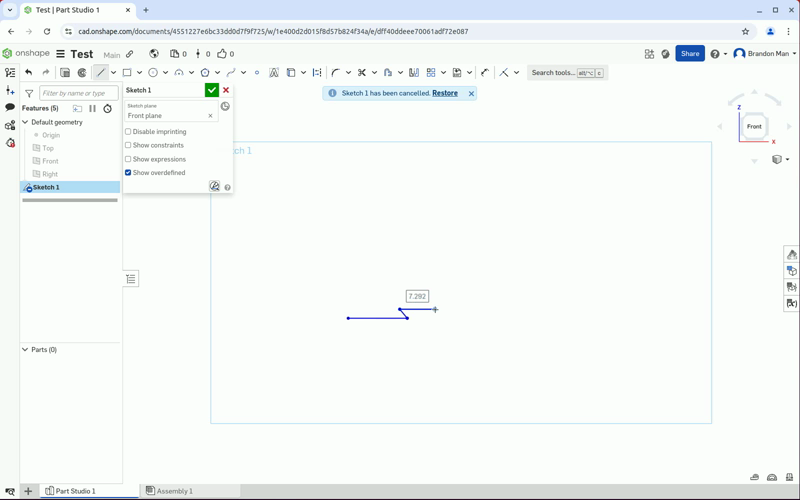
mouse_move(465, 309)
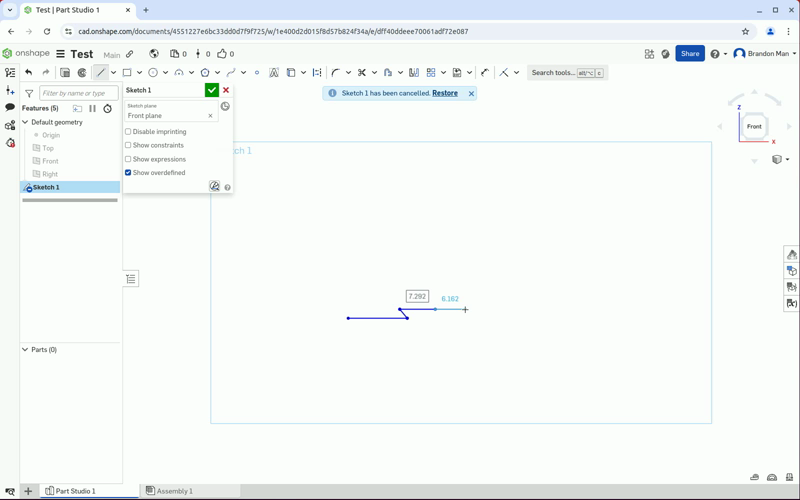
mouse_move(426, 318)
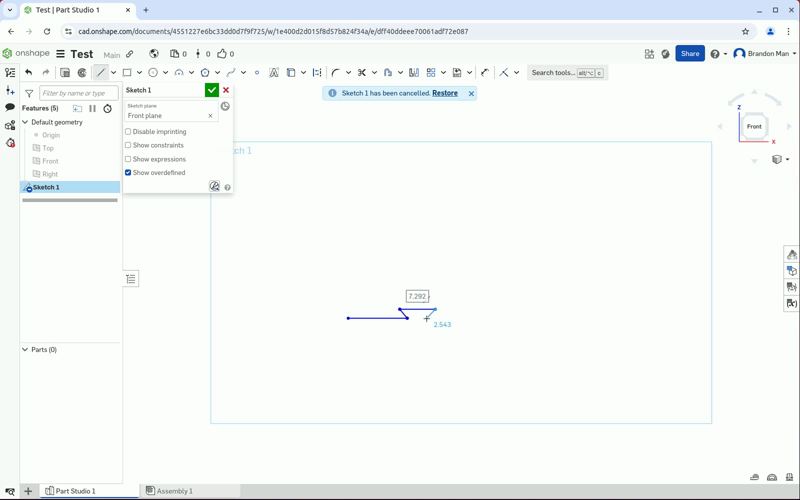
click(426, 318)
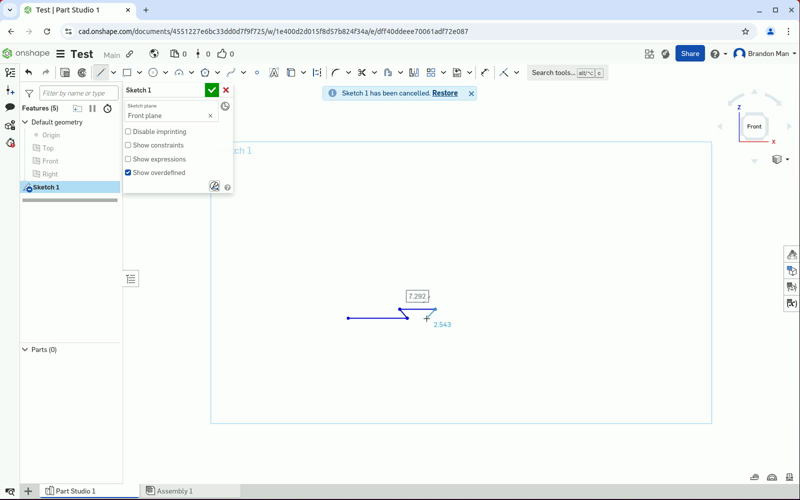
key_up(shift)
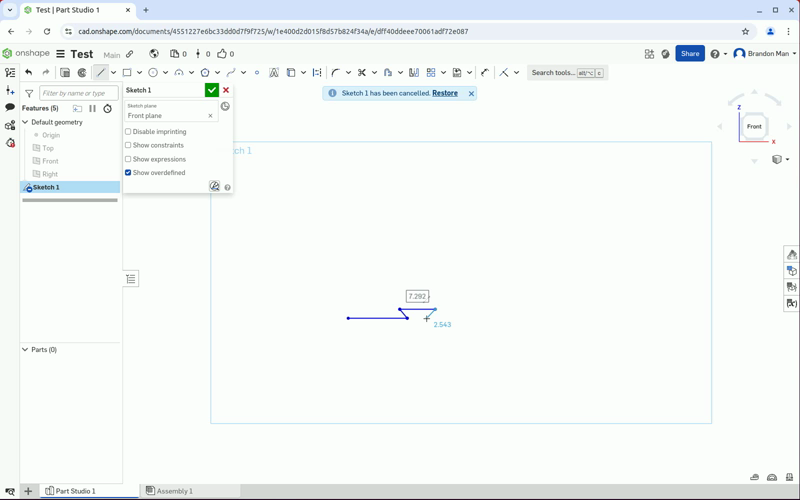
key_down(shift)
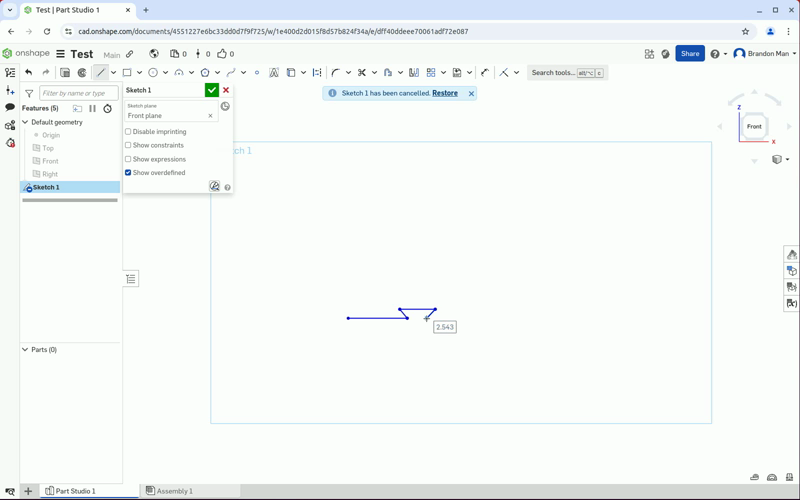
mouse_move(456, 318)
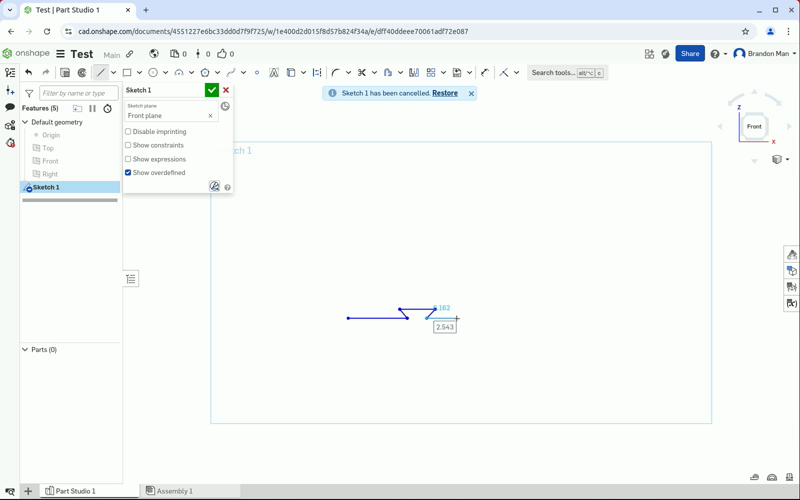
mouse_move(450, 318)
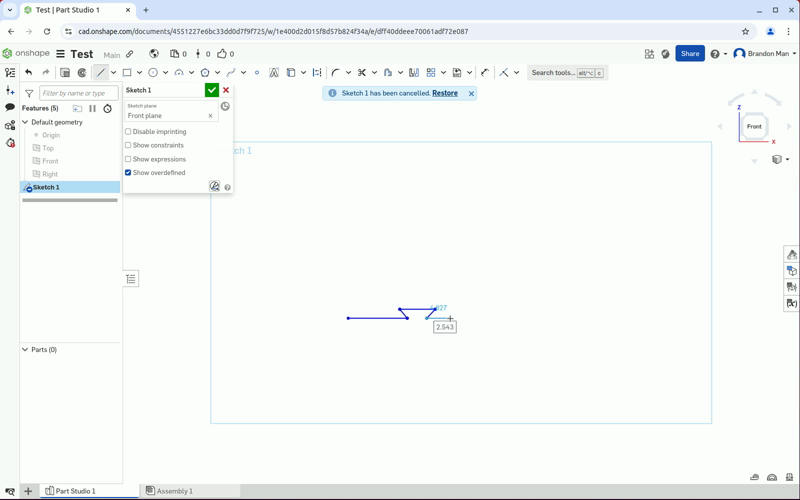
click(450, 318)
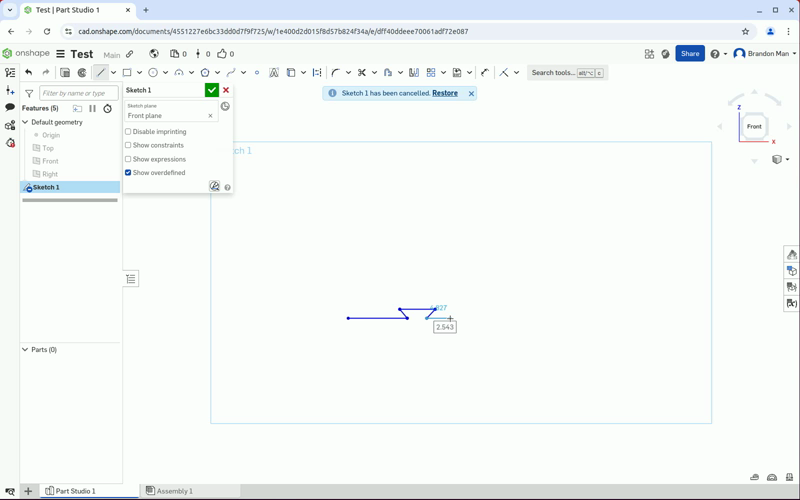
key_up(shift)
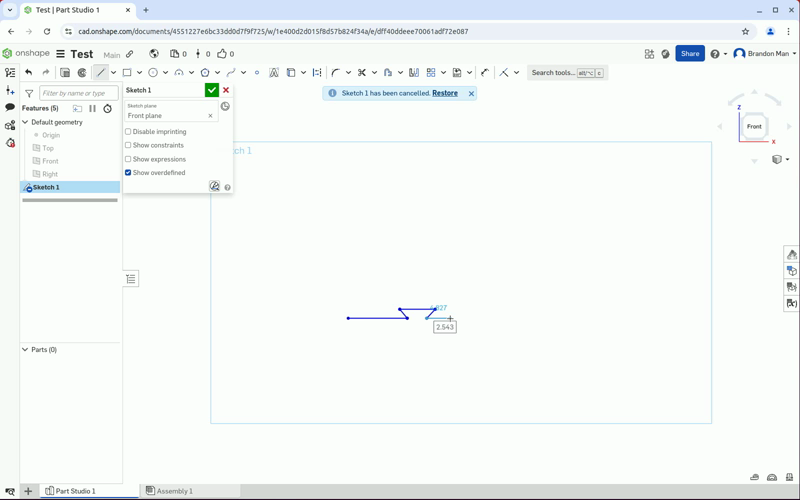
key_down(shift)
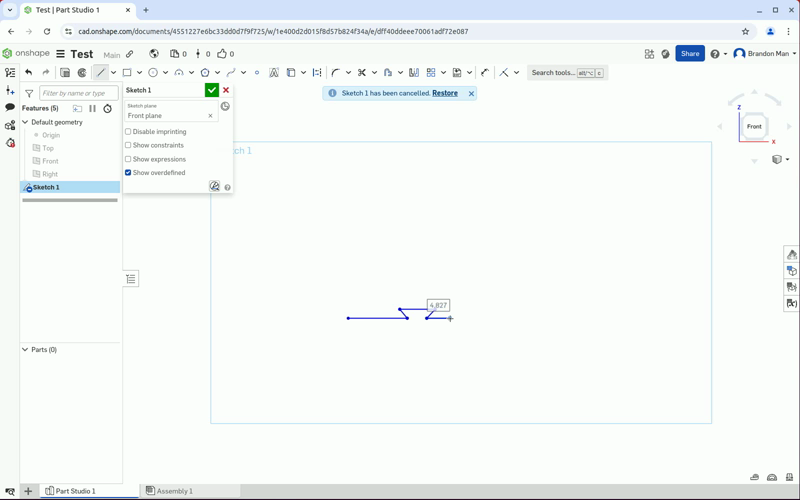
mouse_move(480, 318)
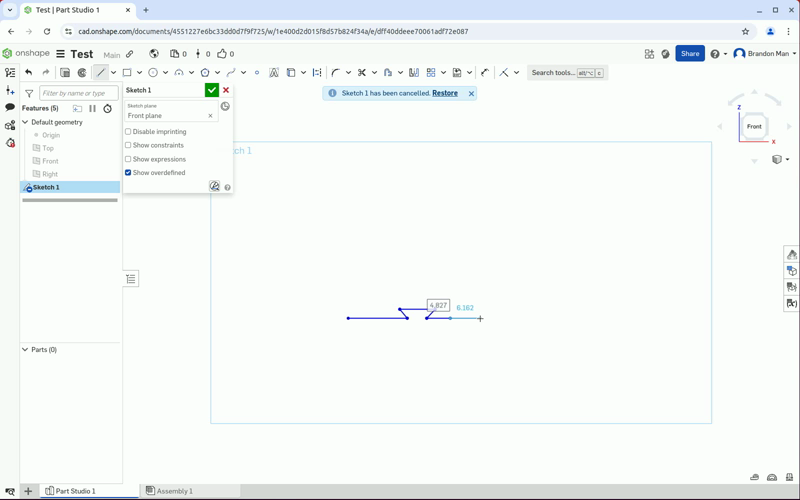
mouse_move(450, 294)
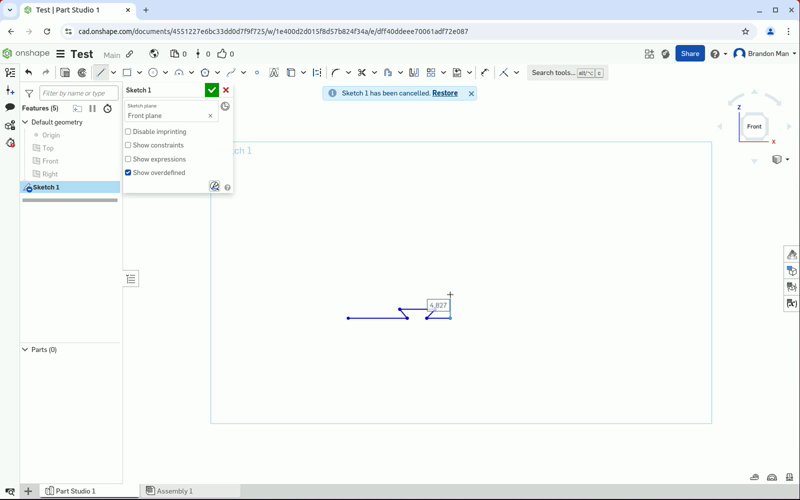
click(450, 294)
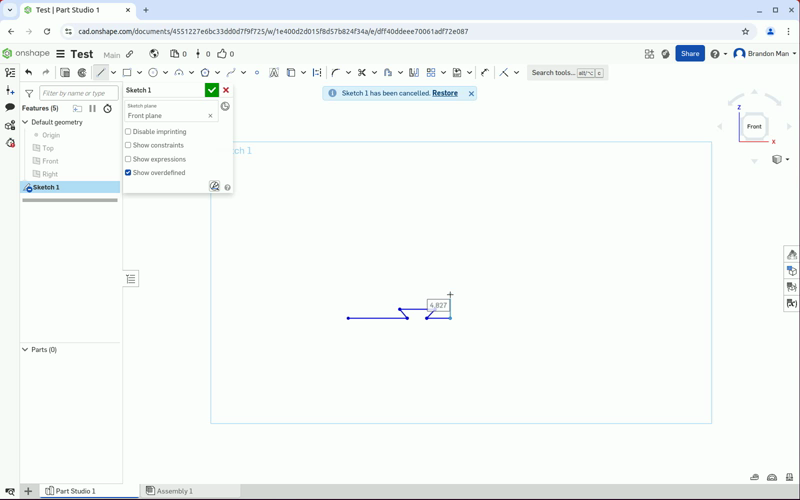
key_up(shift)
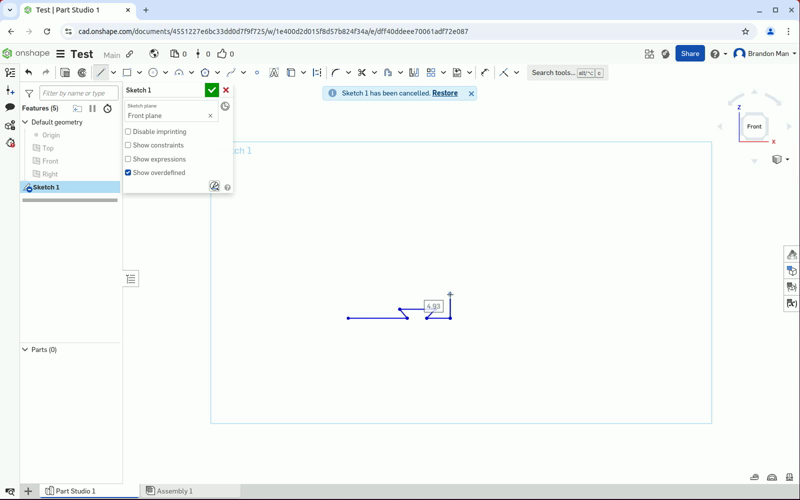
key_down(shift)
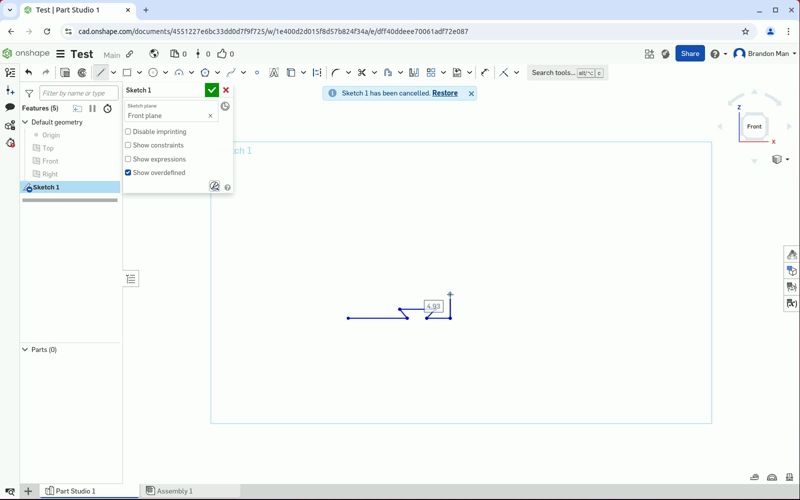
mouse_move(383, 294)
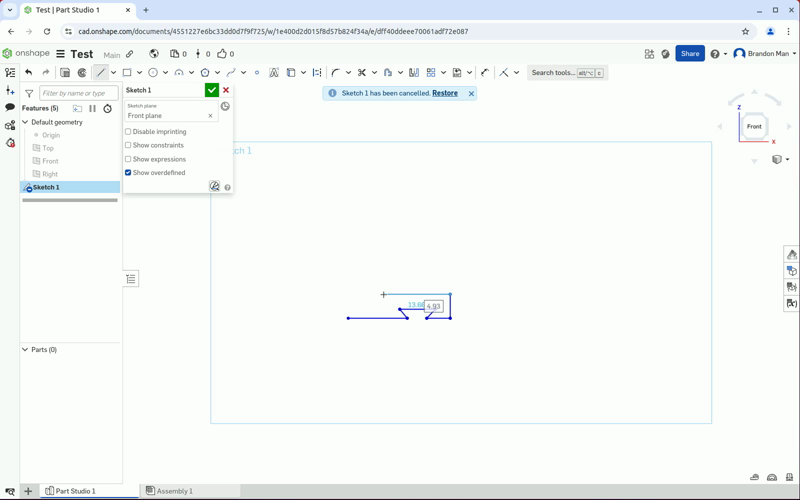
click(383, 294)
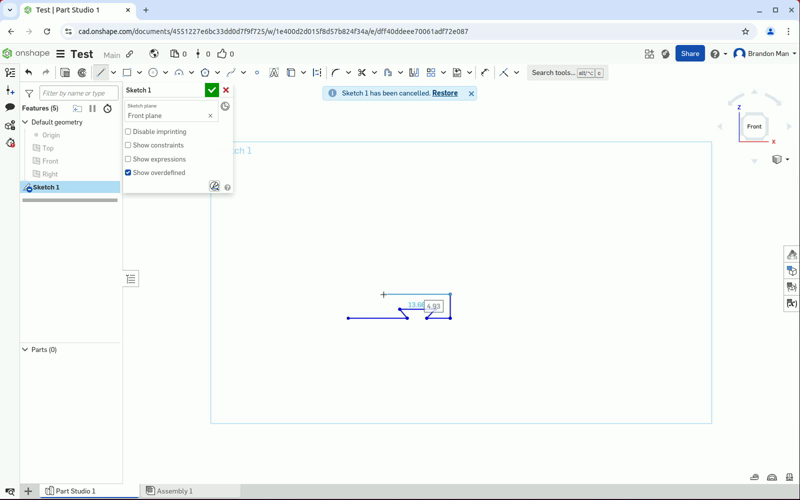
key_up(shift)
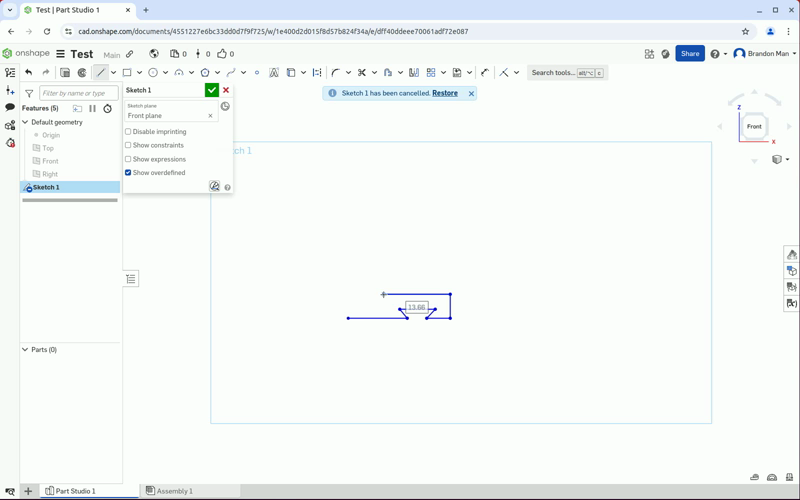
key_down(shift)
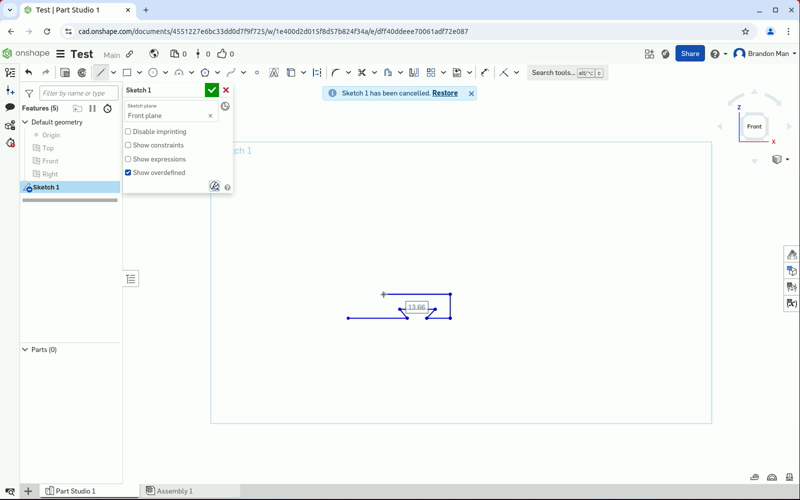
mouse_move(413, 294)
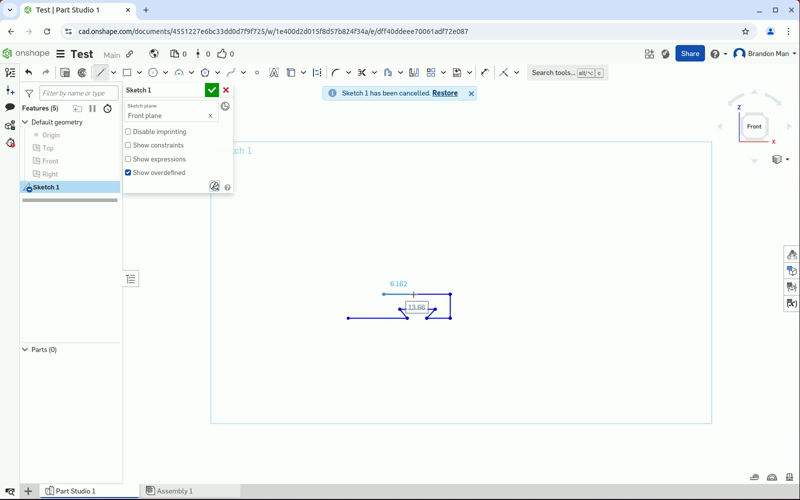
mouse_move(383, 247)
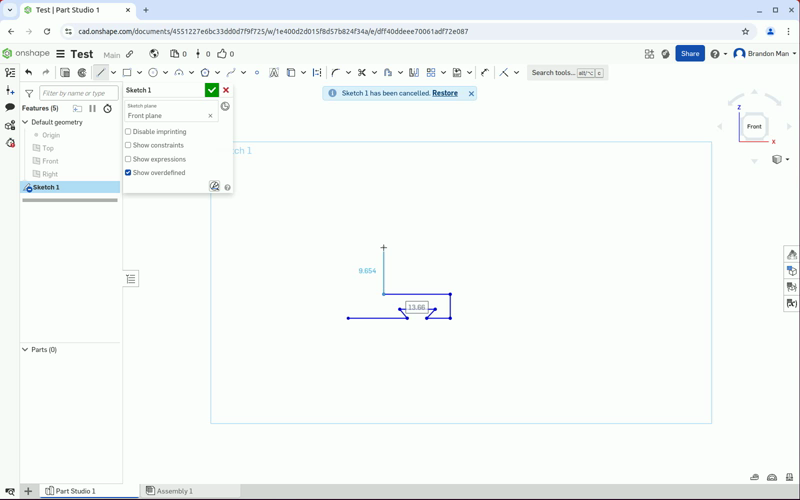
click(383, 247)
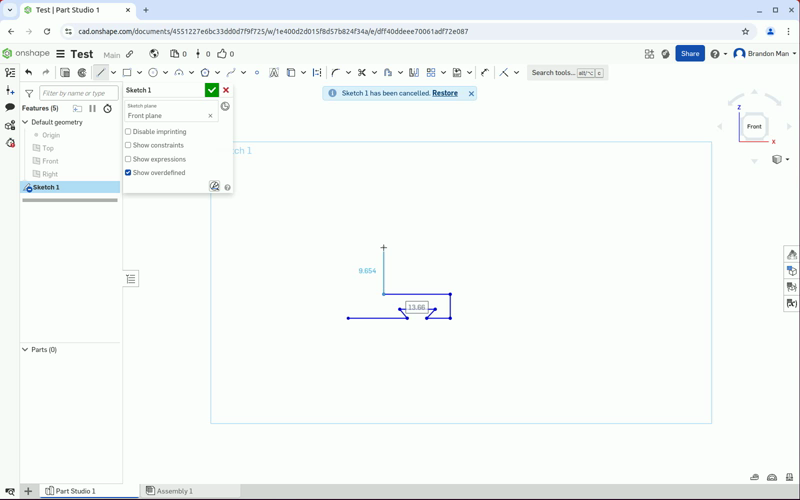
key_up(shift)
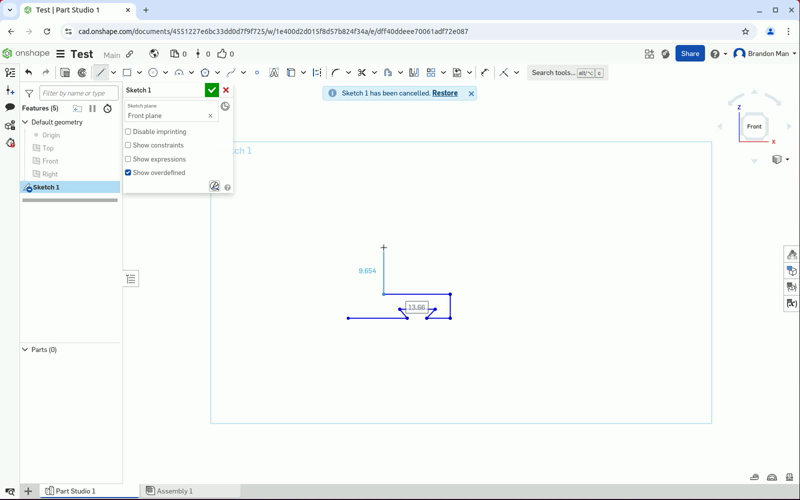
key_down(shift)
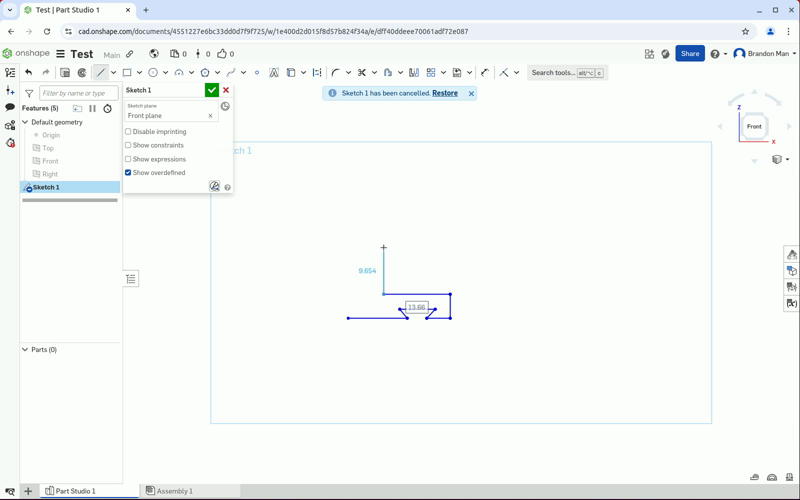
mouse_move(413, 247)
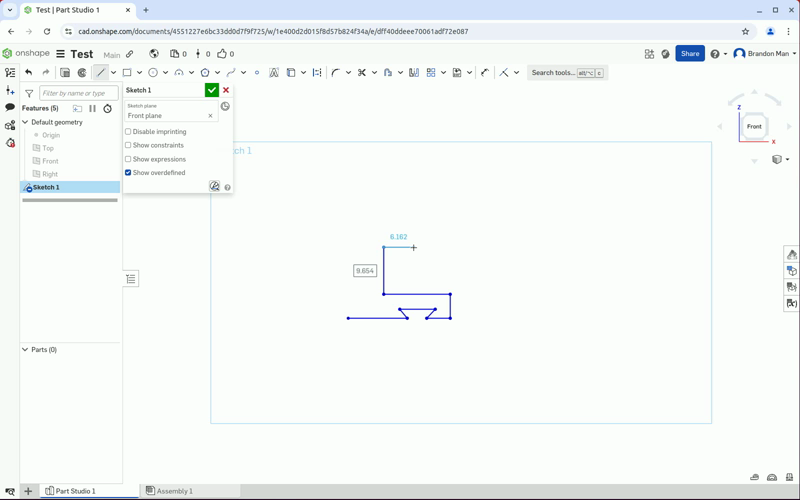
mouse_move(348, 247)
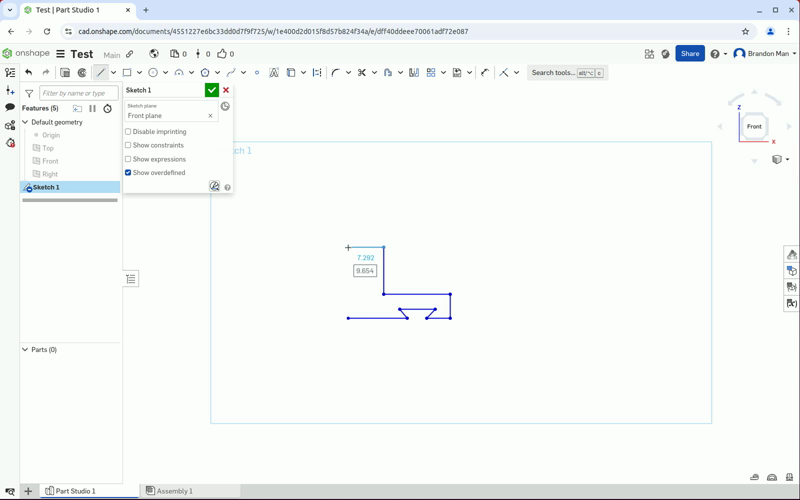
click(348, 247)
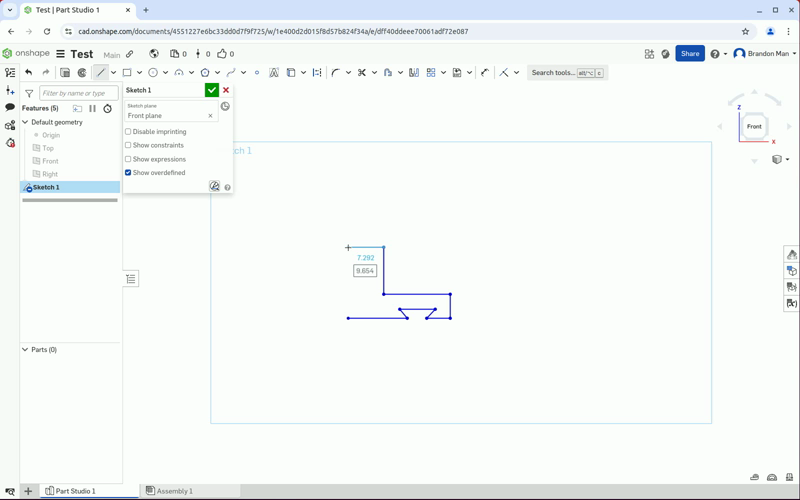
key_up(shift)
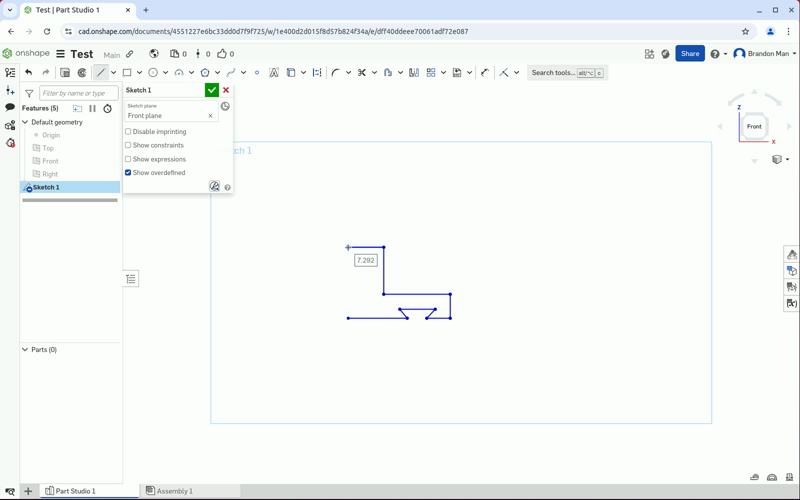
key_down(shift)
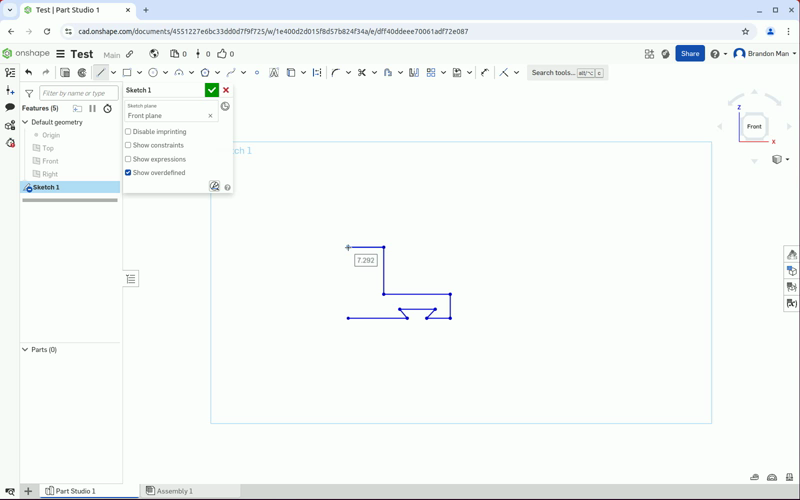
mouse_move(348, 318)
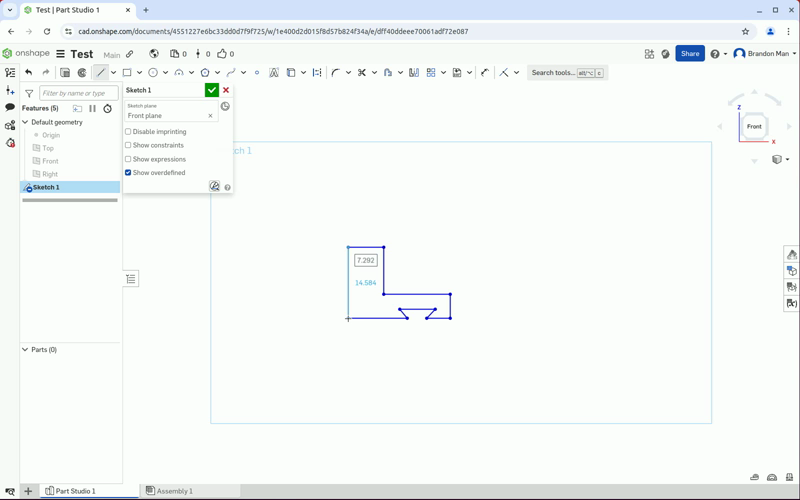
key_up(shift)
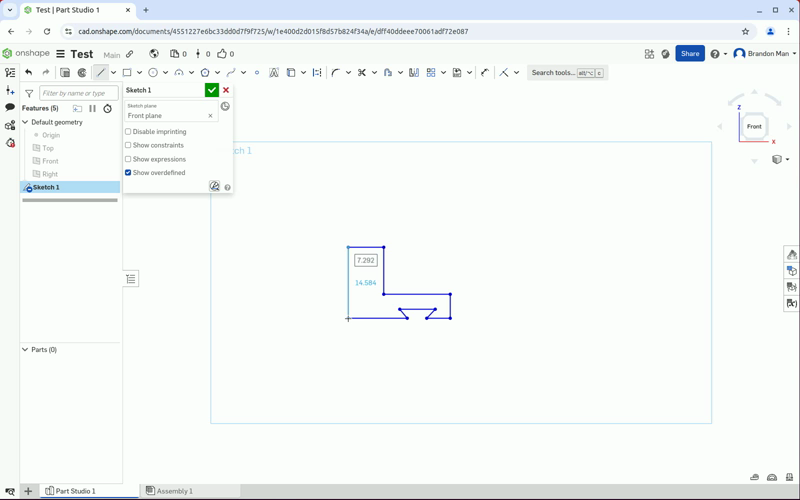
click(348, 318)
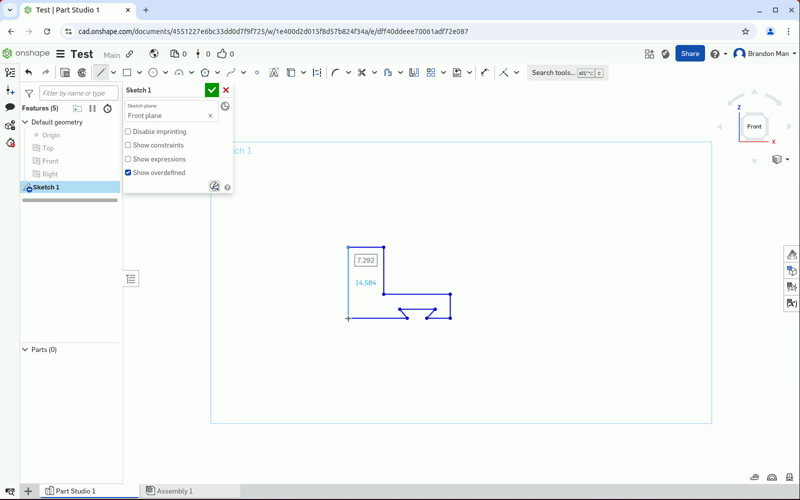
key(esc)
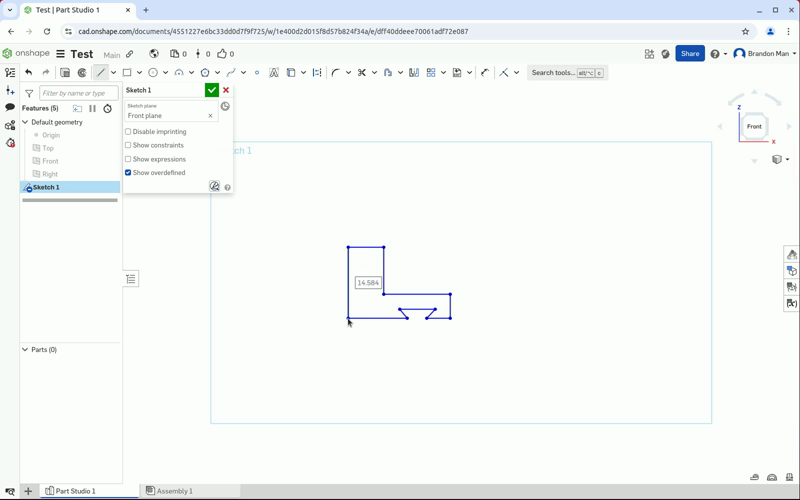
mouse_move(374, 257)
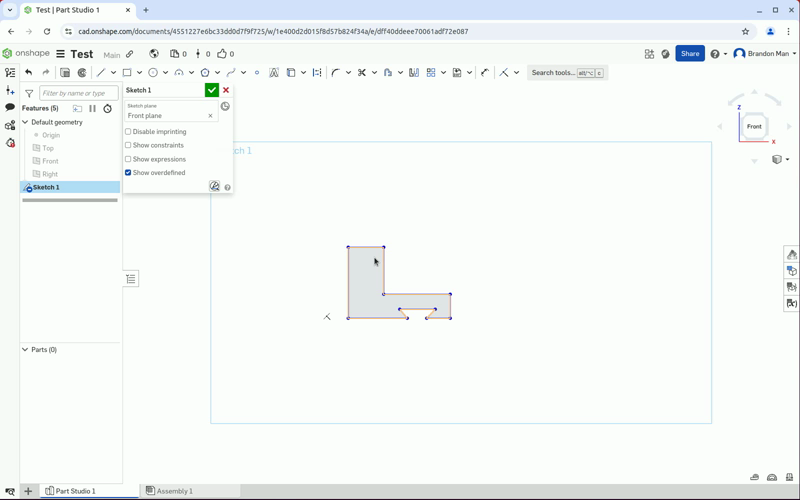
click(374, 257)
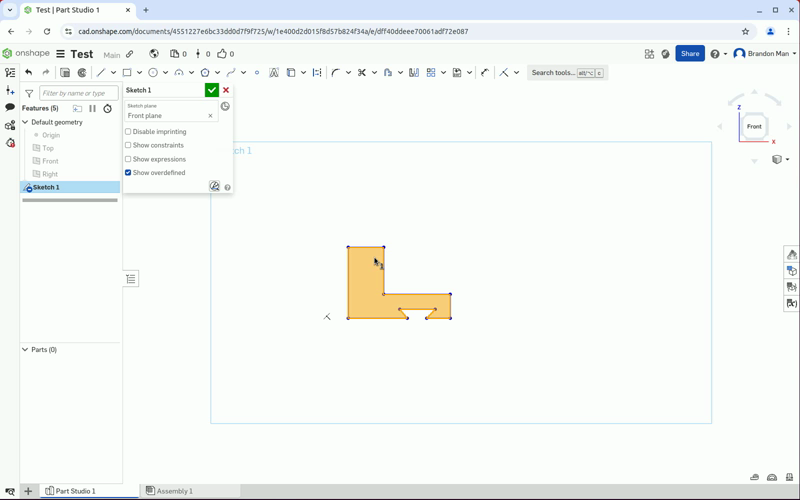
mouse_move(73, 352)
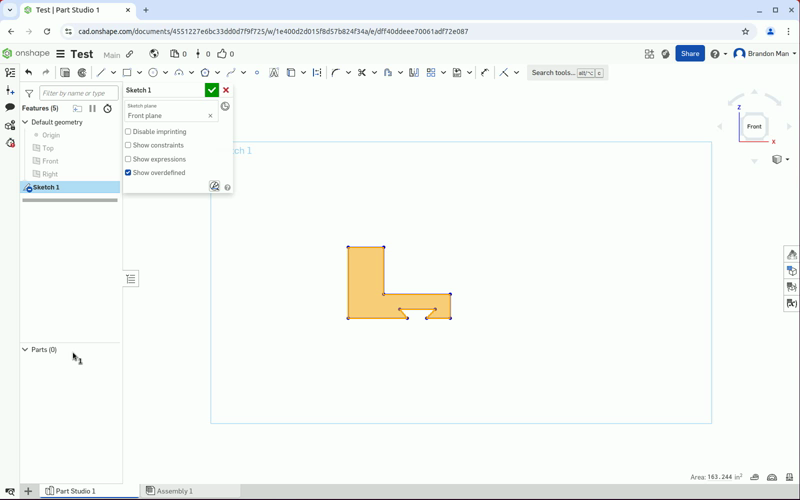
key(shift+y)
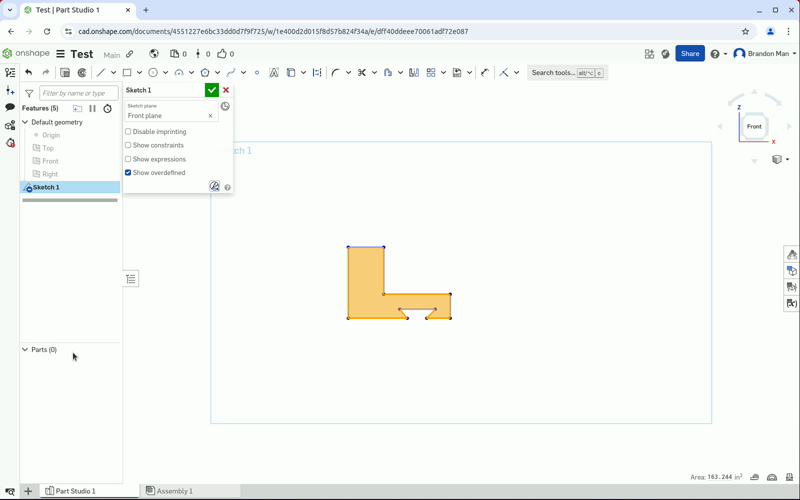
key(shift+e)
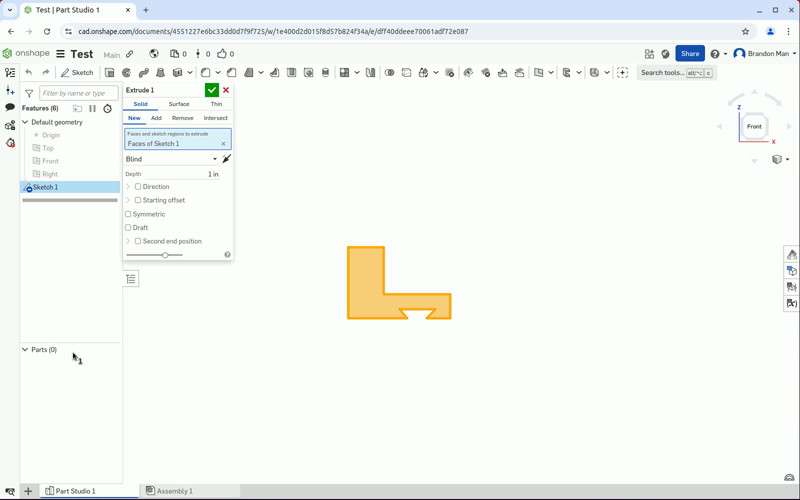
mouse_move(143, 106)
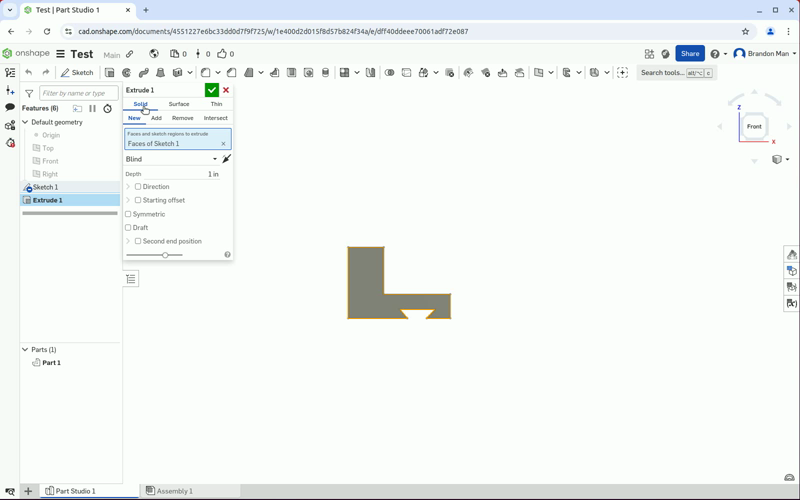
click(143, 106)
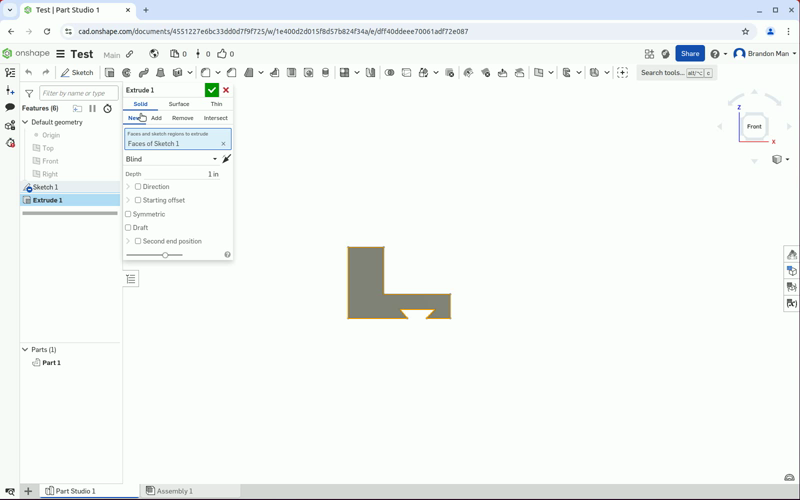
mouse_move(137, 120)
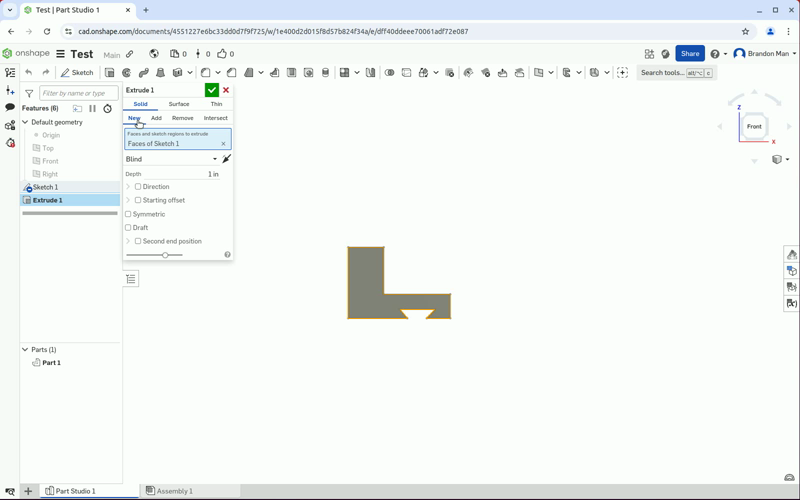
click(137, 120)
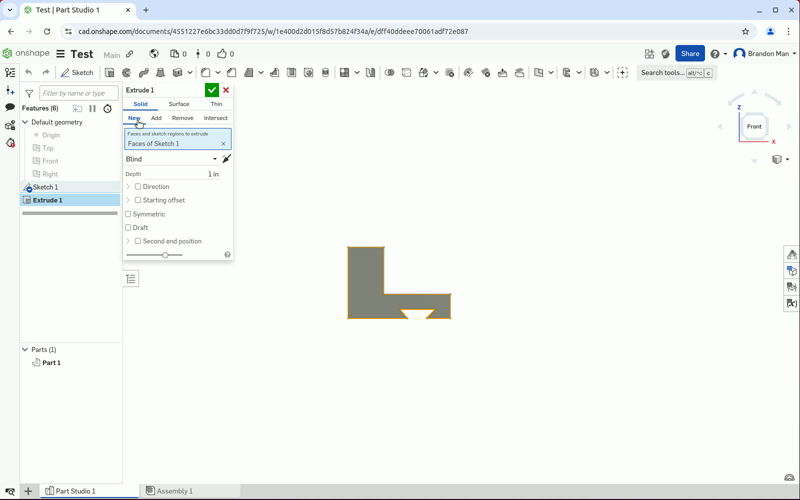
key(tab, 4)
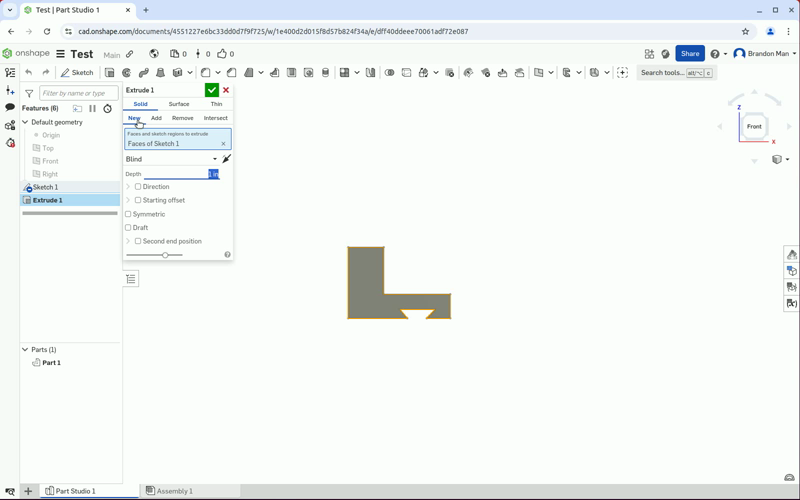
text(12.276)
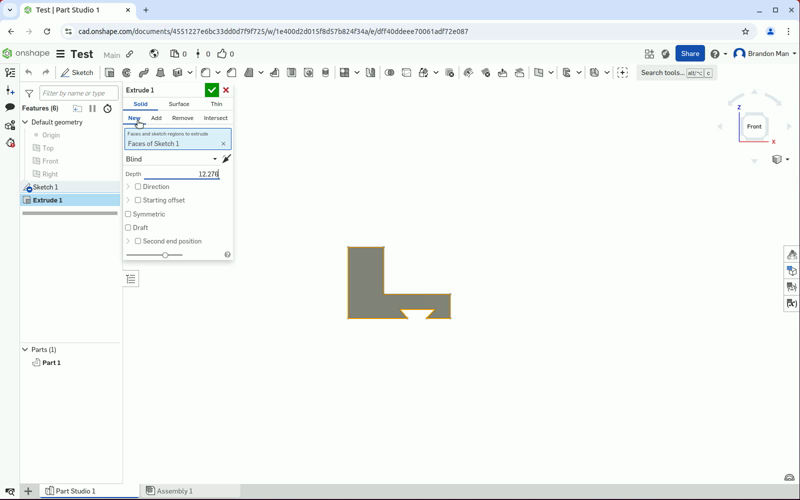
key(enter)
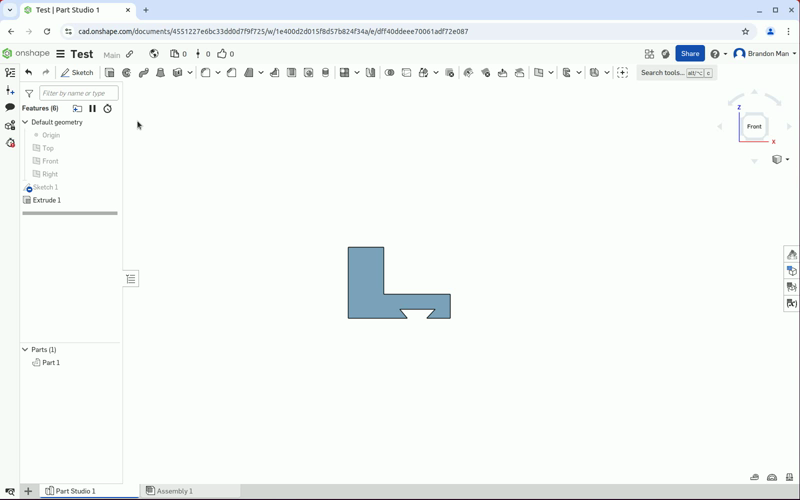
key(shift+h)
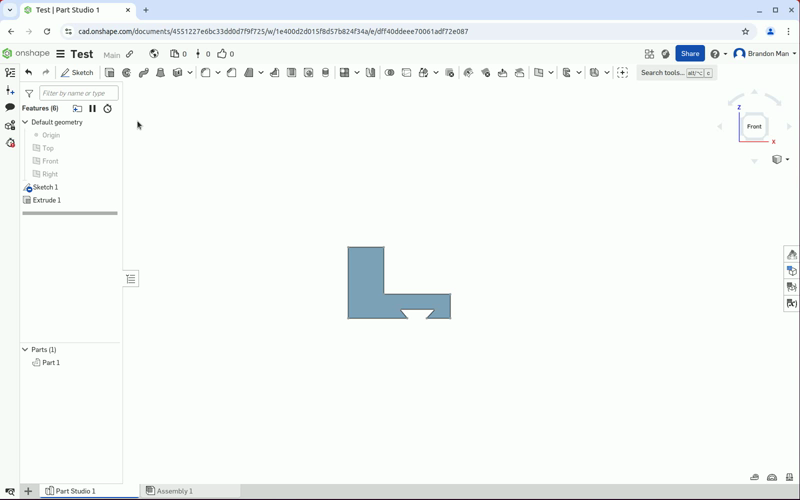
key(shift+h)
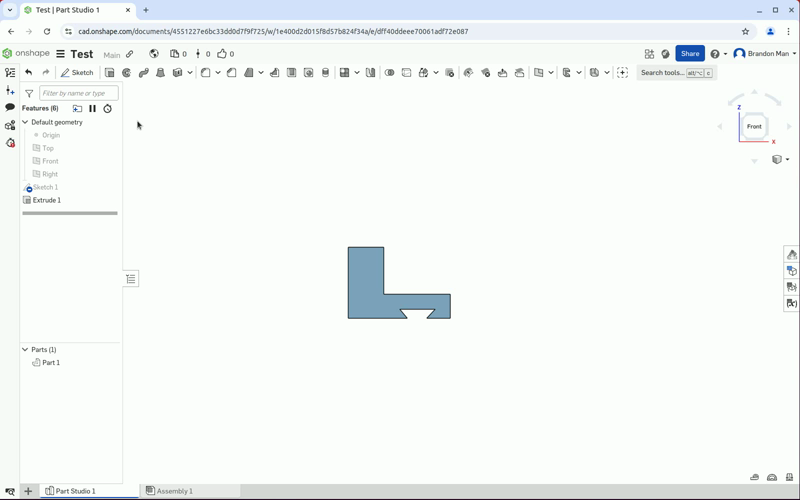
mouse_move(73, 189)
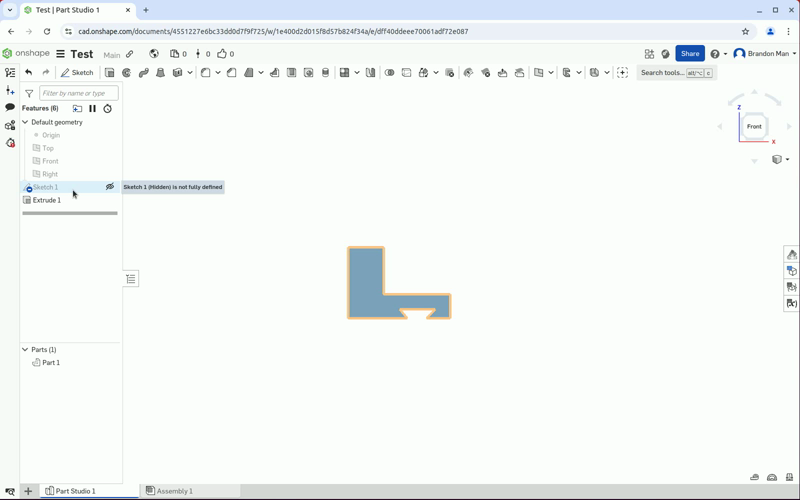
click(73, 189)
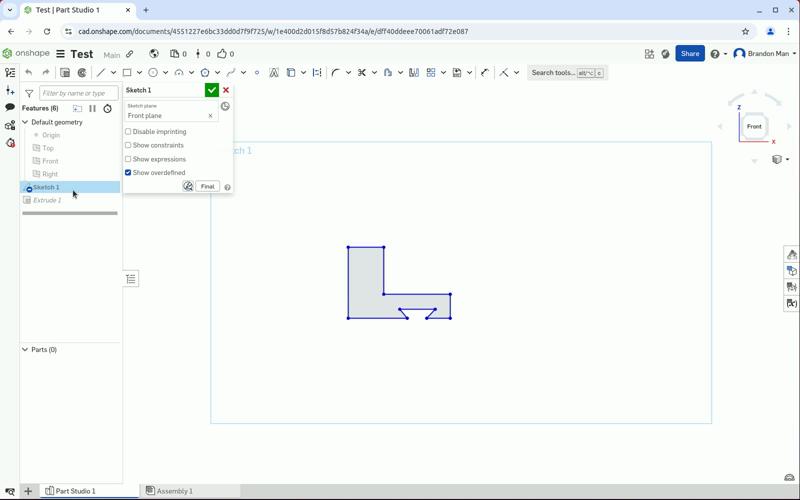
mouse_move(229, 92)
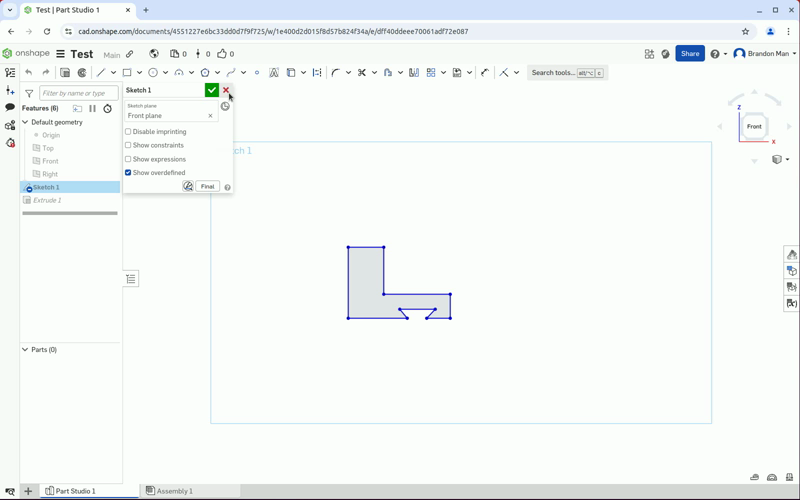
click(229, 92)
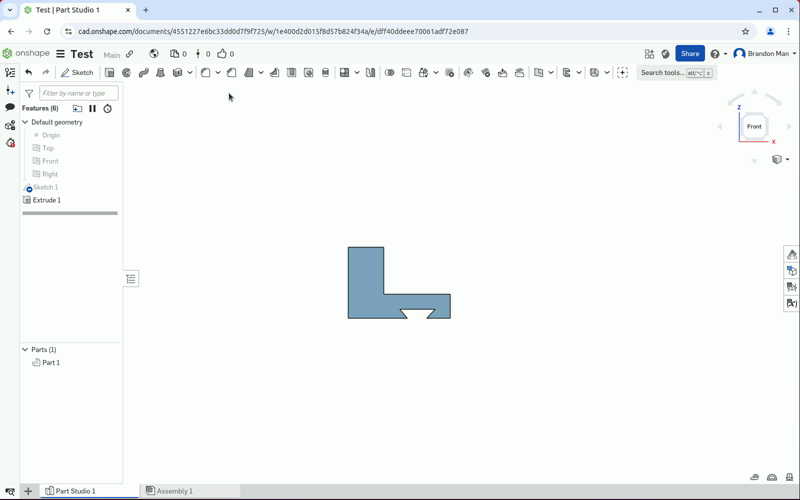
mouse_move(73, 352)
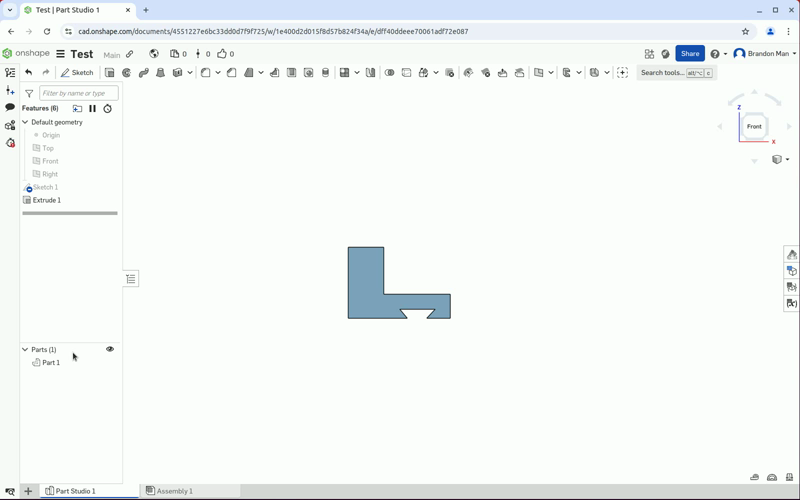
key(y)
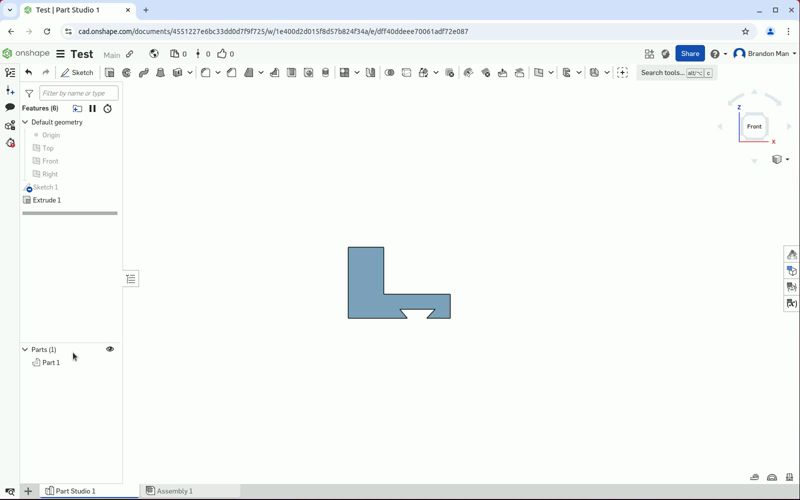
key(shift+p)
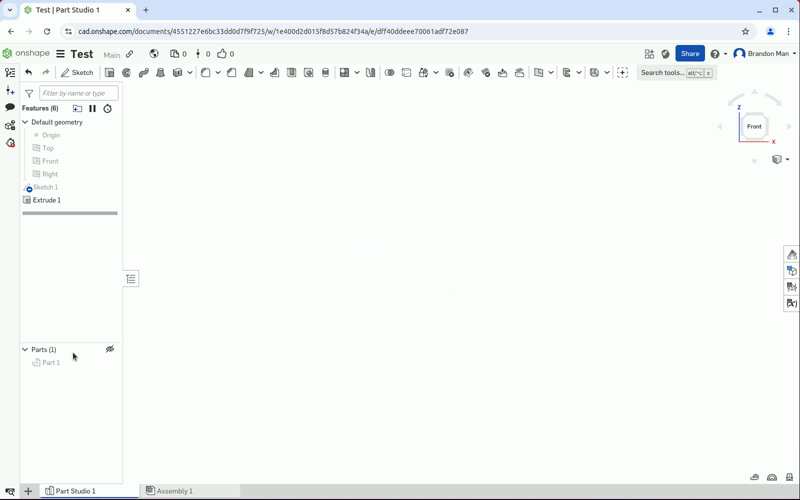
key(space)
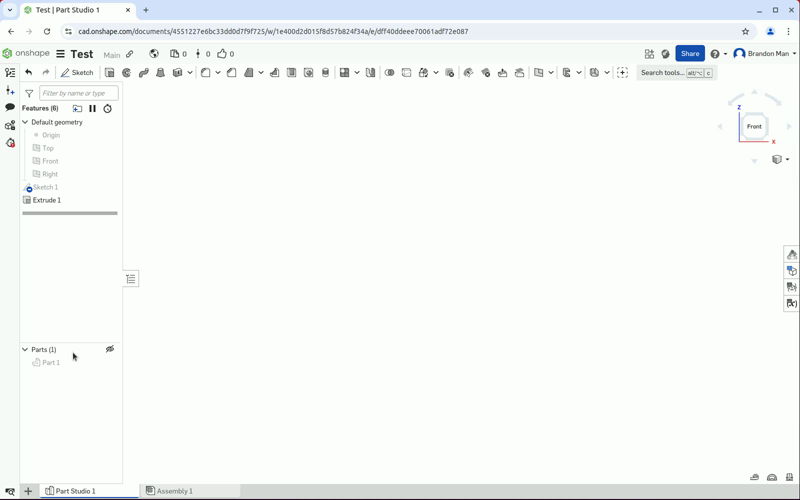
key_down(shift)
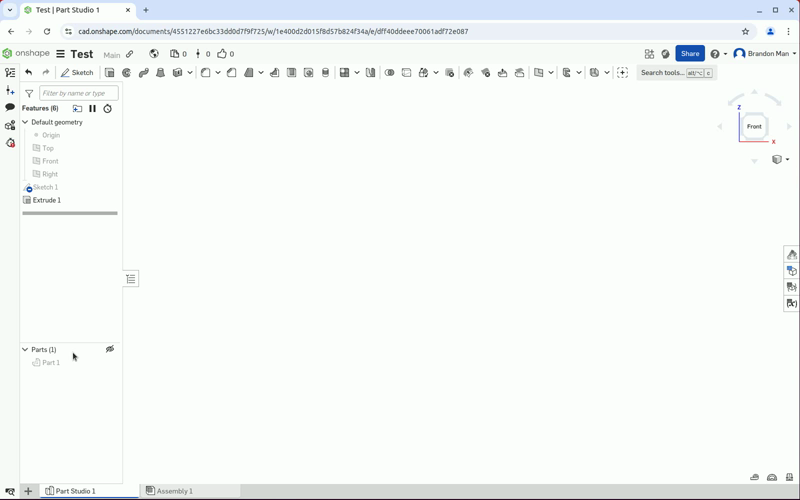
key(down)
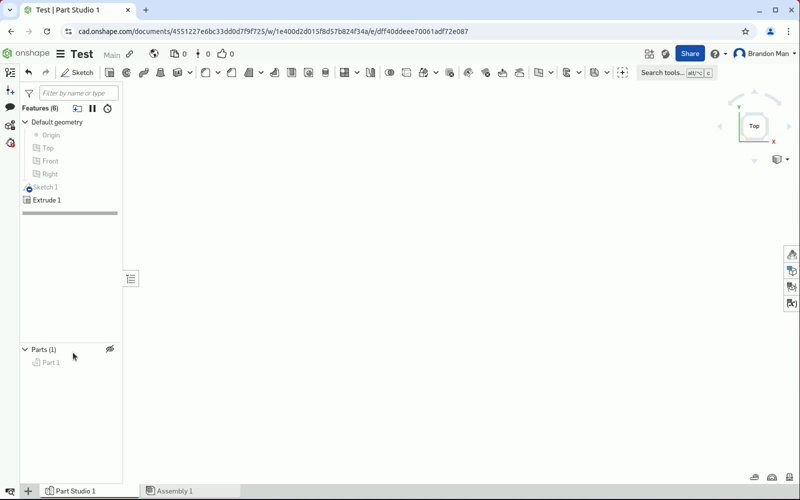
key_up(shift)
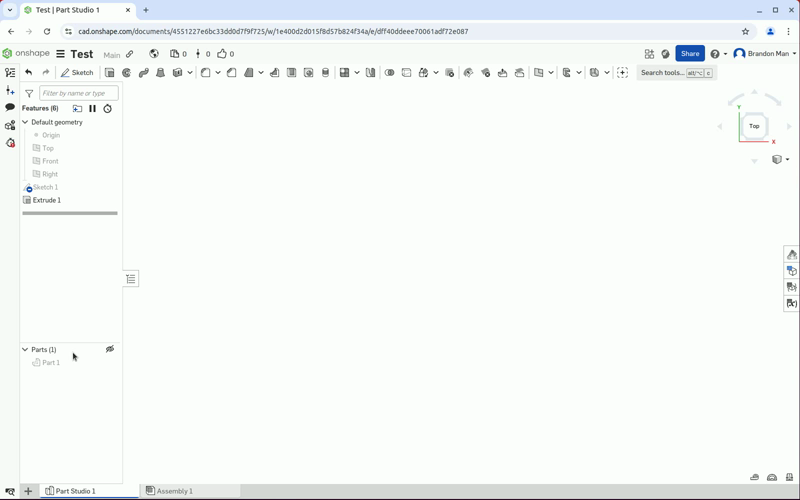
mouse_move(73, 352)
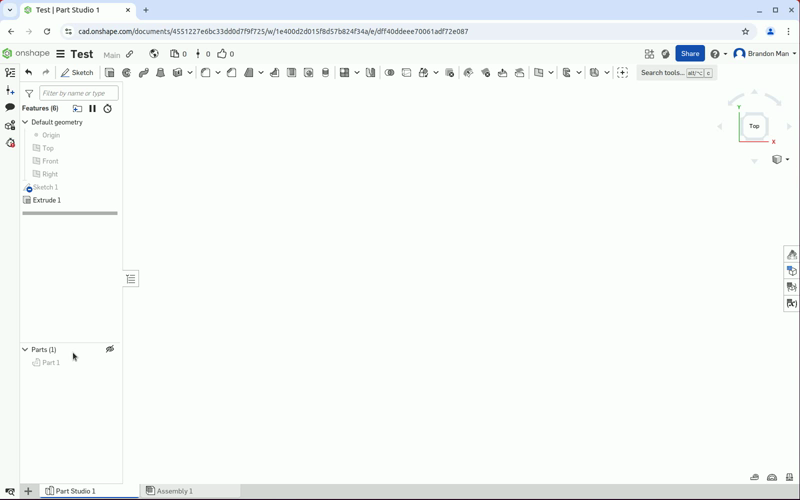
key(shift+y)
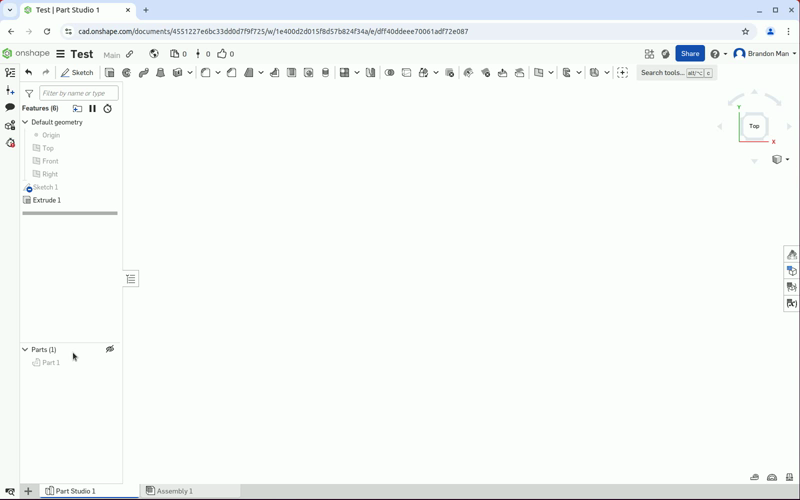
key(shift+s)
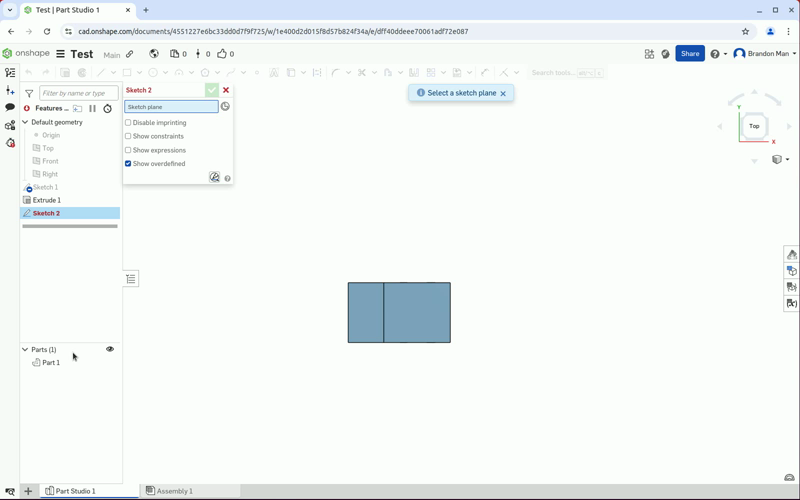
mouse_move(73, 150)
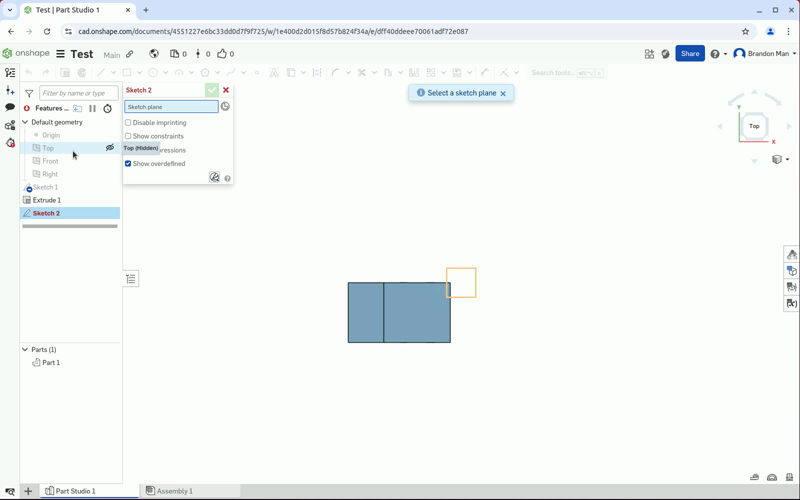
click(73, 150)
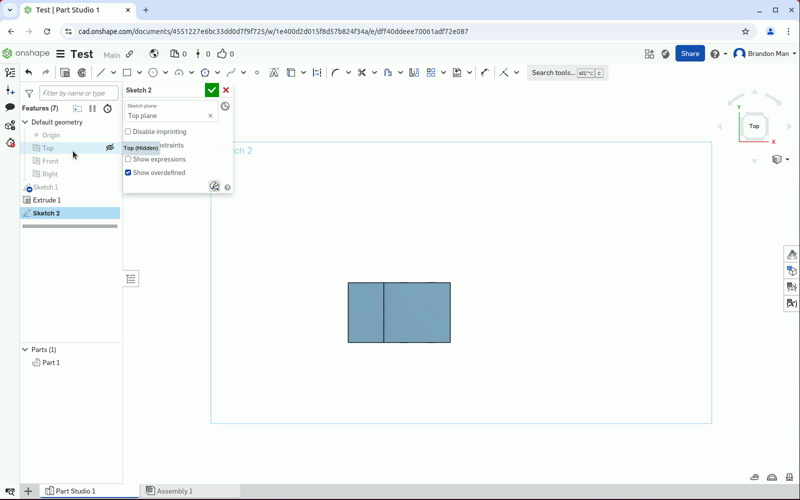
mouse_move(73, 352)
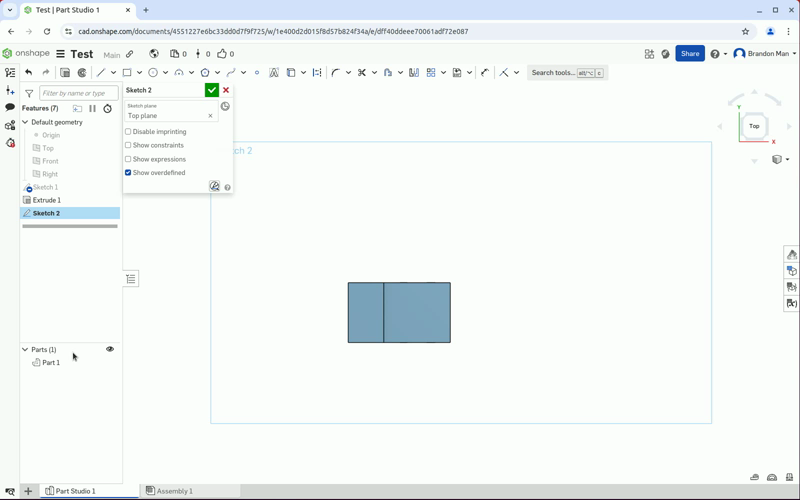
key(y)
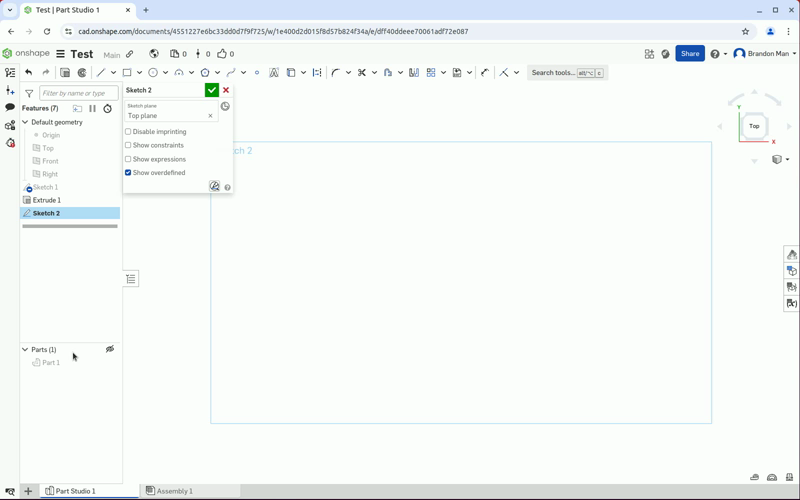
key(c)
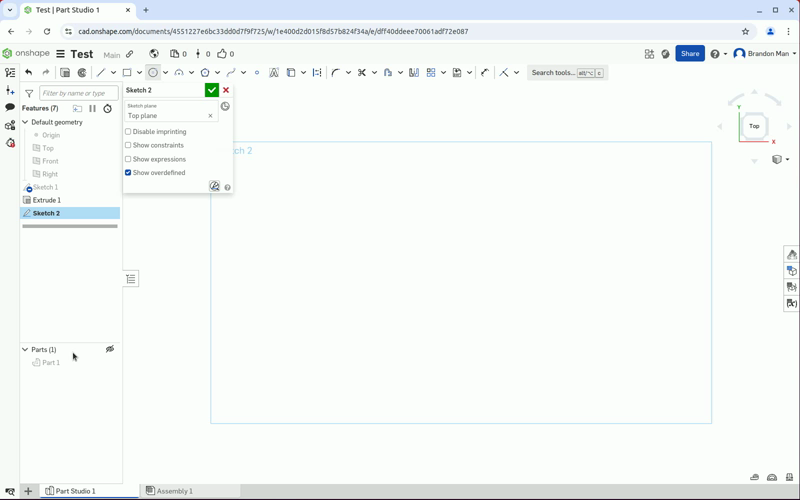
key_down(shift)
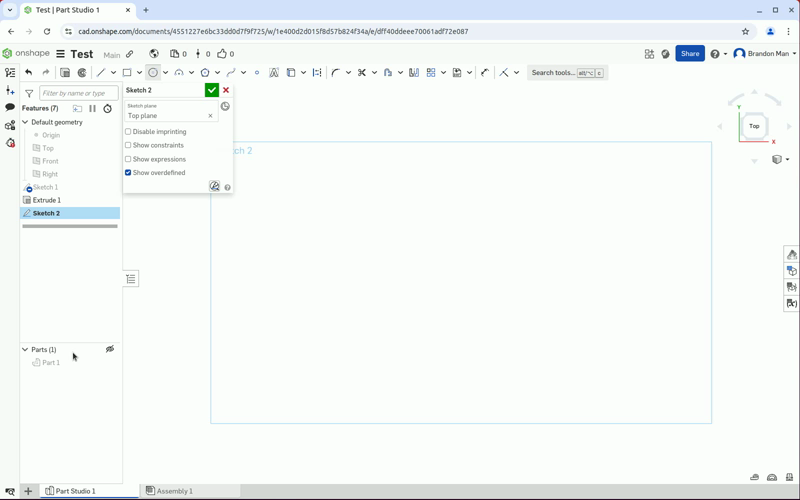
mouse_move(351, 313)
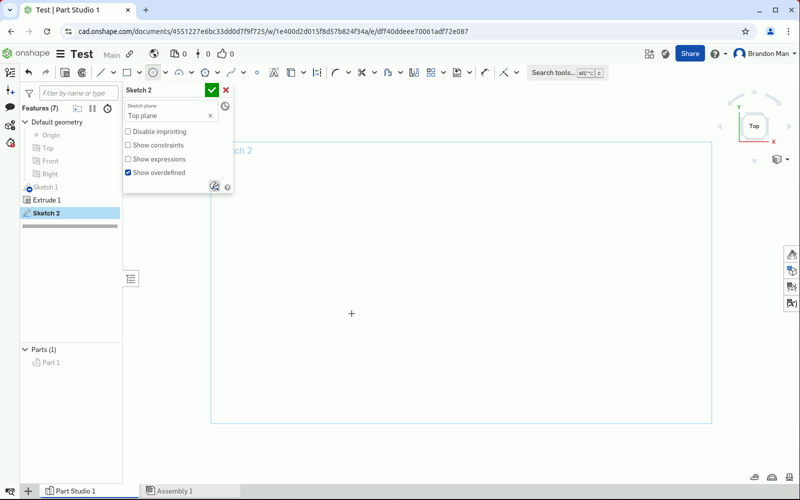
click(351, 313)
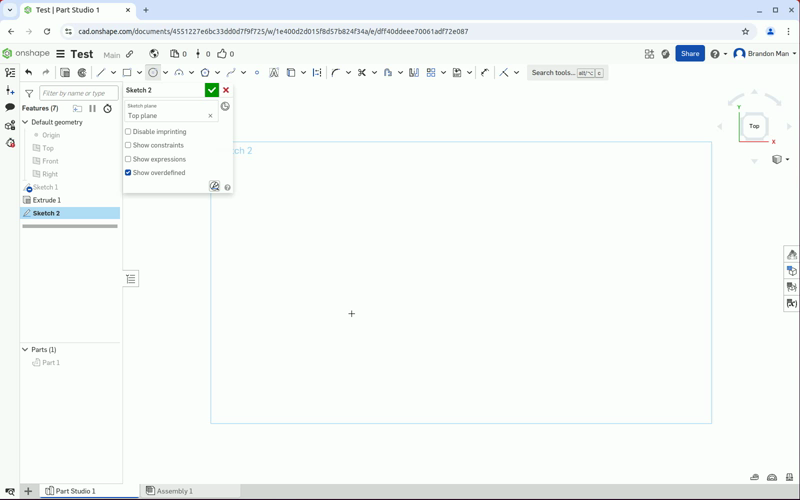
key_up(shift)
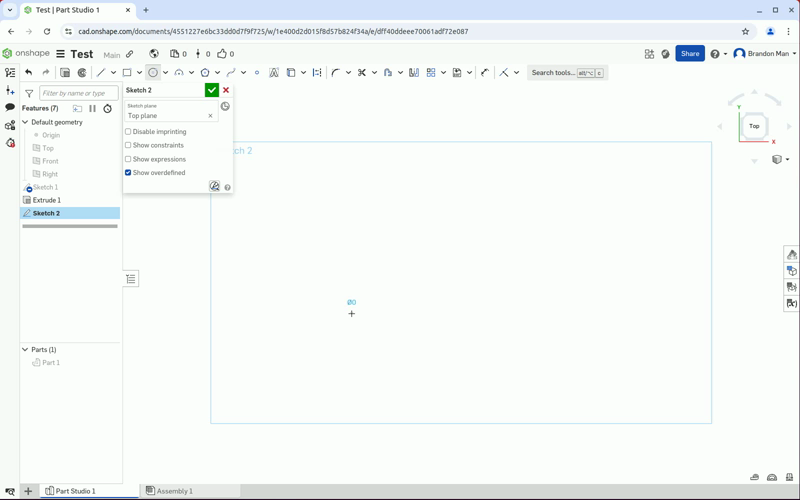
mouse_move(369, 313)
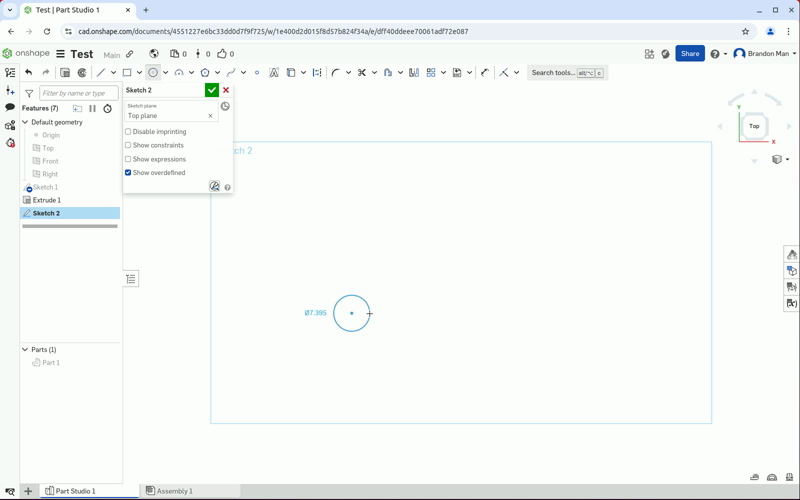
click(369, 313)
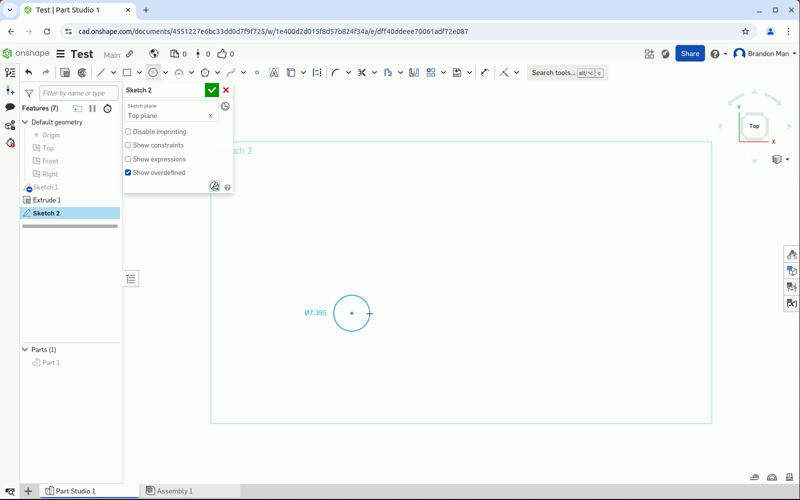
key(esc)
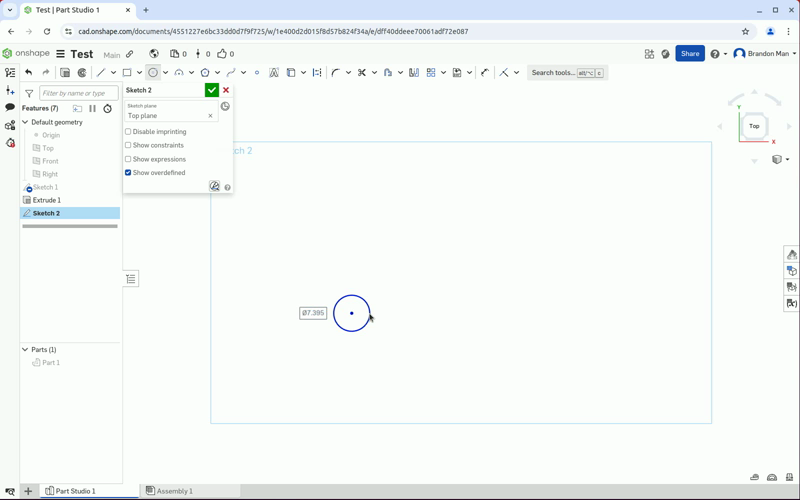
mouse_move(352, 318)
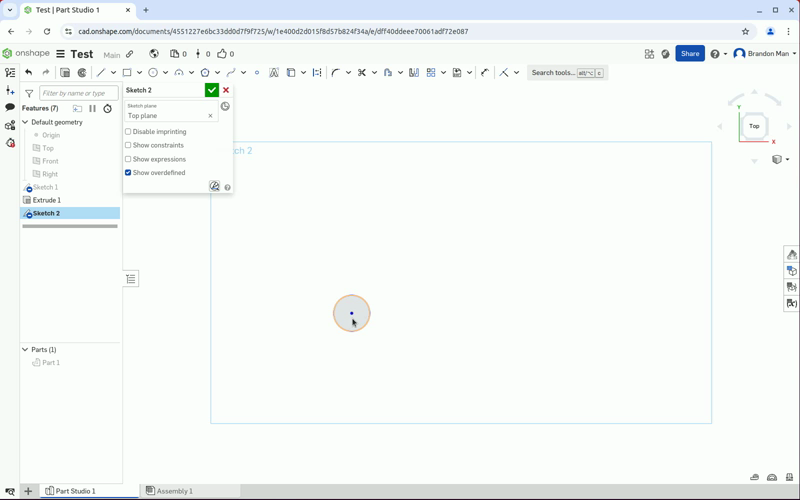
scroll(6)
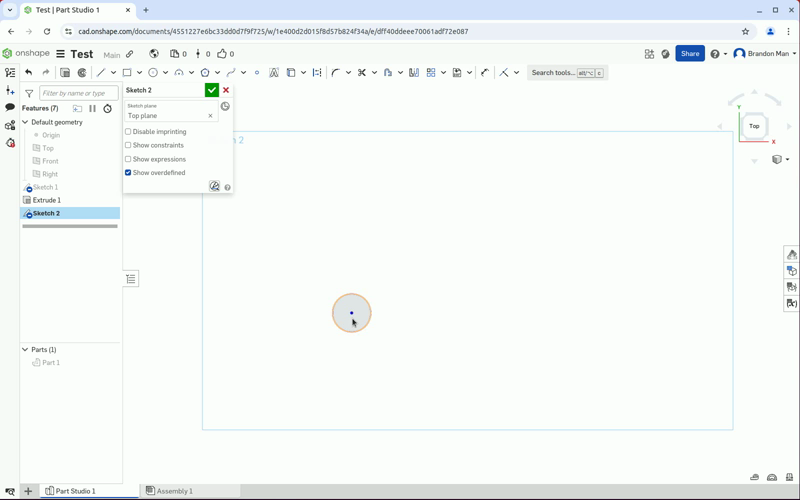
scroll(6)
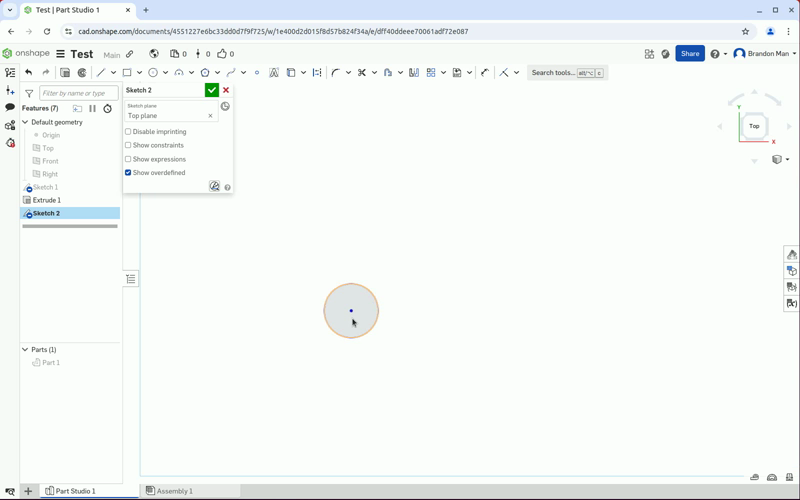
scroll(6)
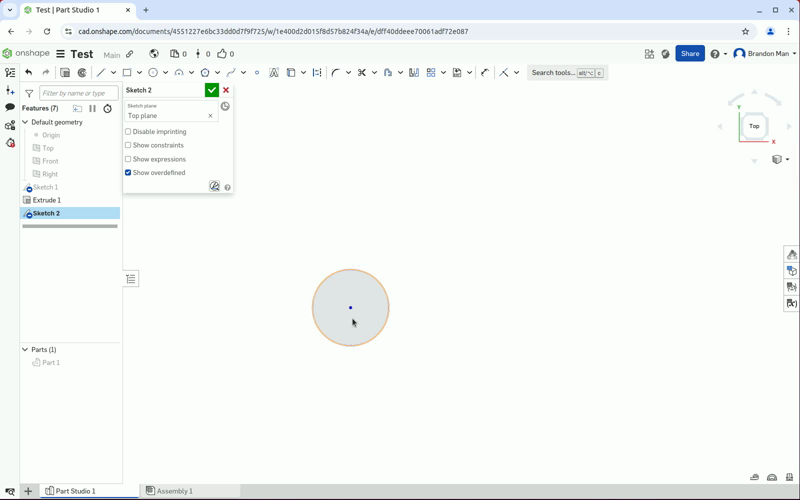
scroll(6)
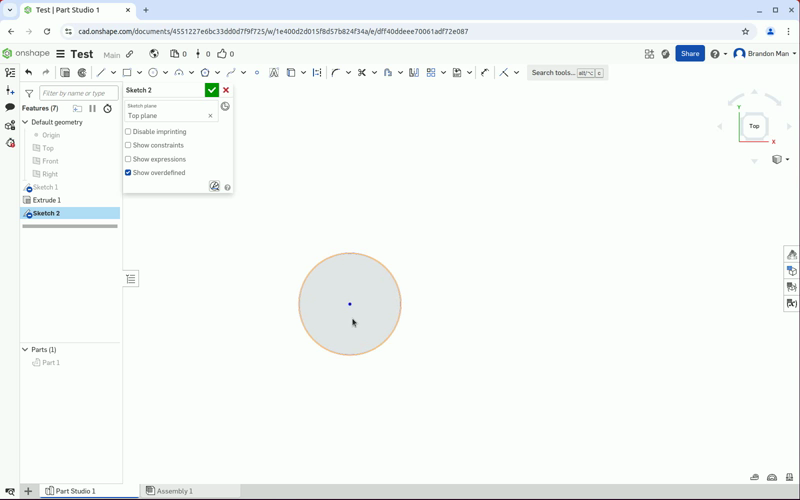
scroll(6)
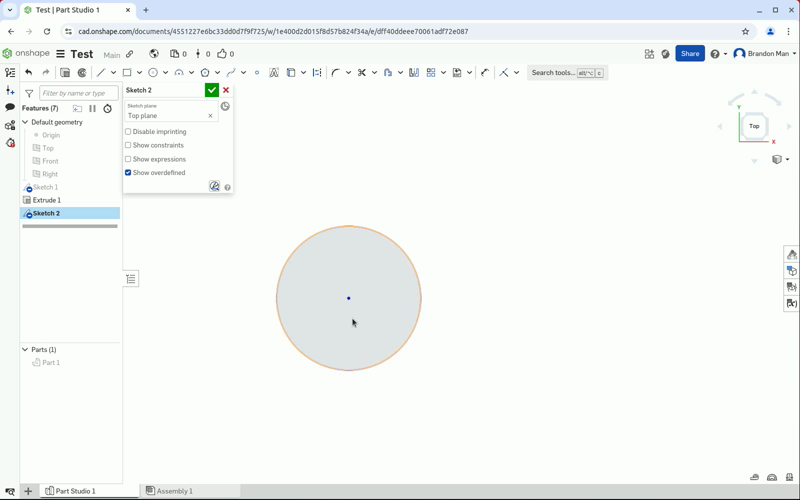
scroll(6)
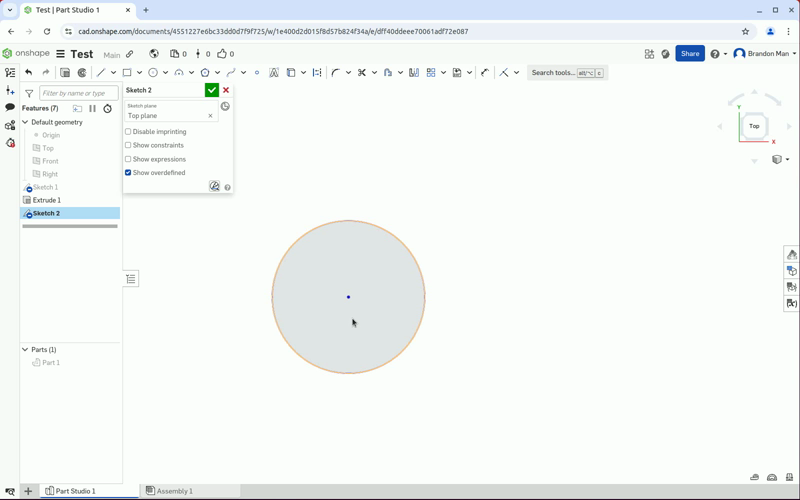
scroll(6)
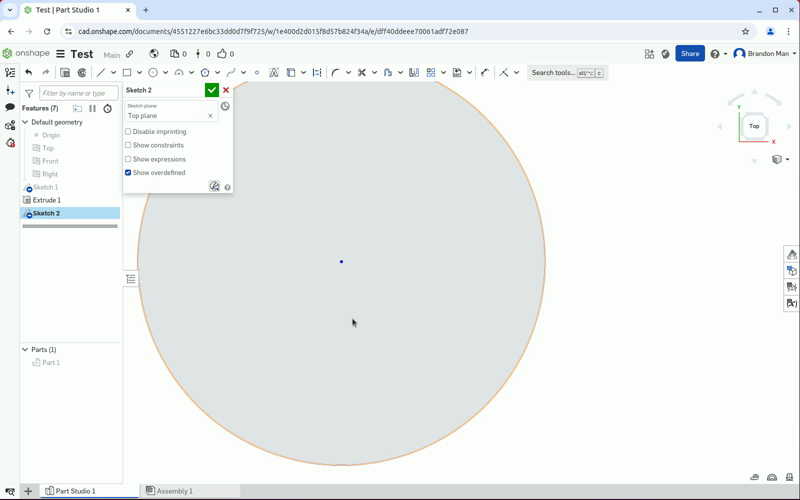
click(352, 318)
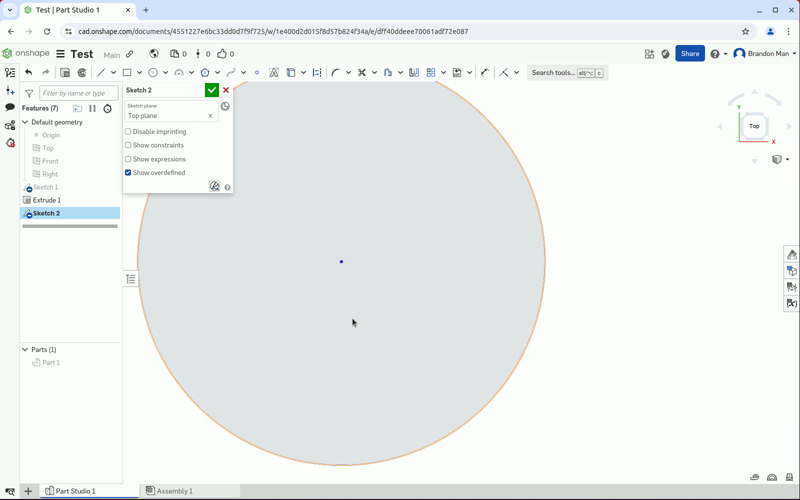
scroll(-6)
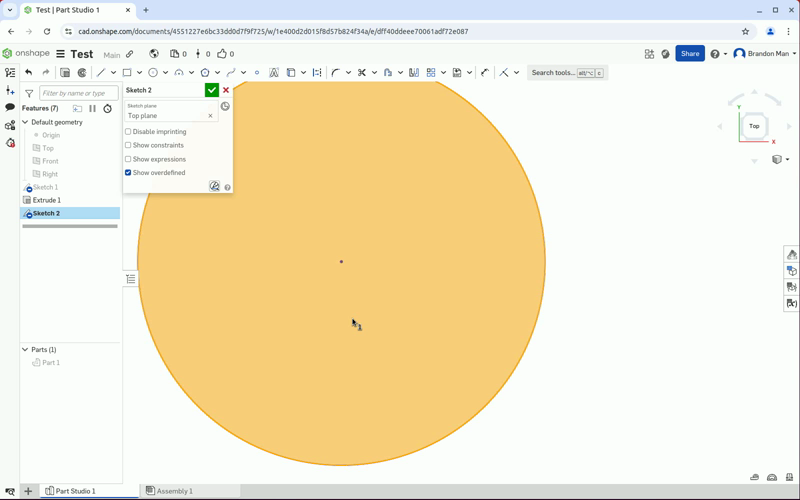
scroll(-6)
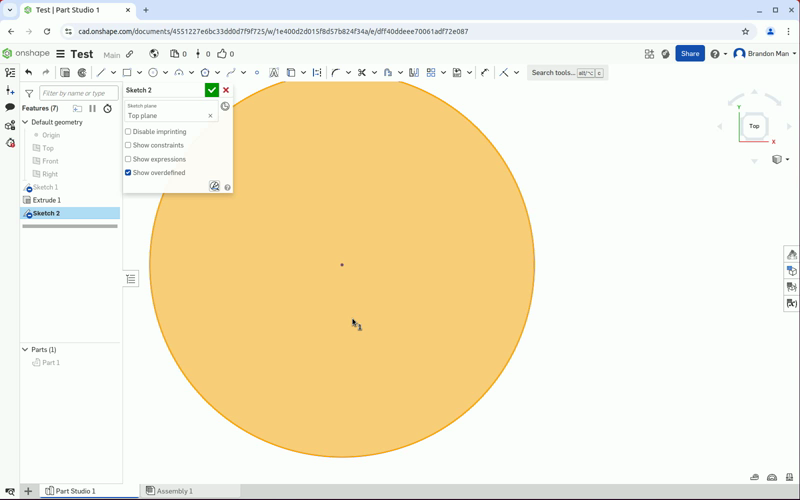
scroll(-6)
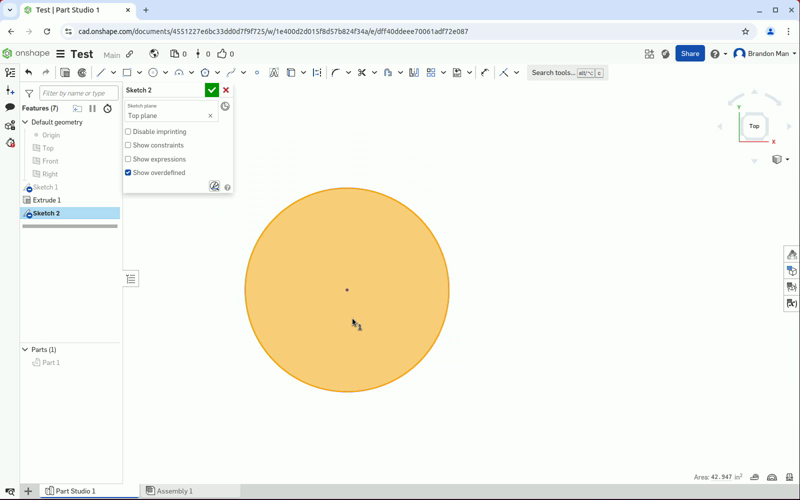
scroll(-6)
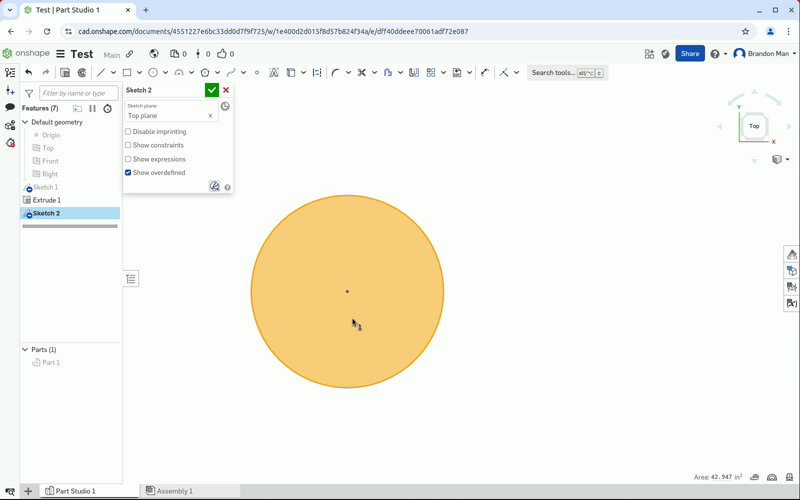
scroll(-6)
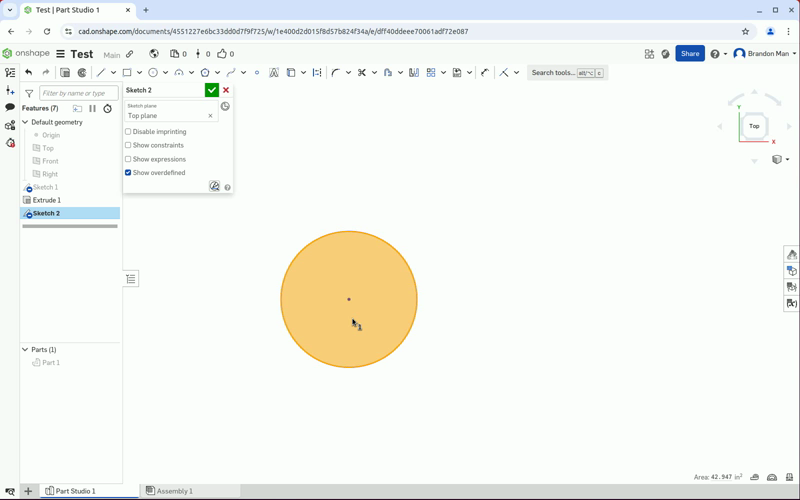
scroll(-6)
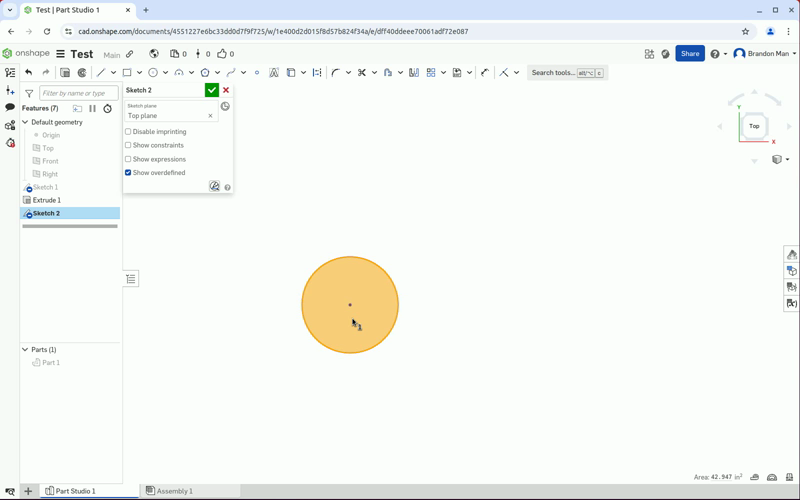
scroll(-6)
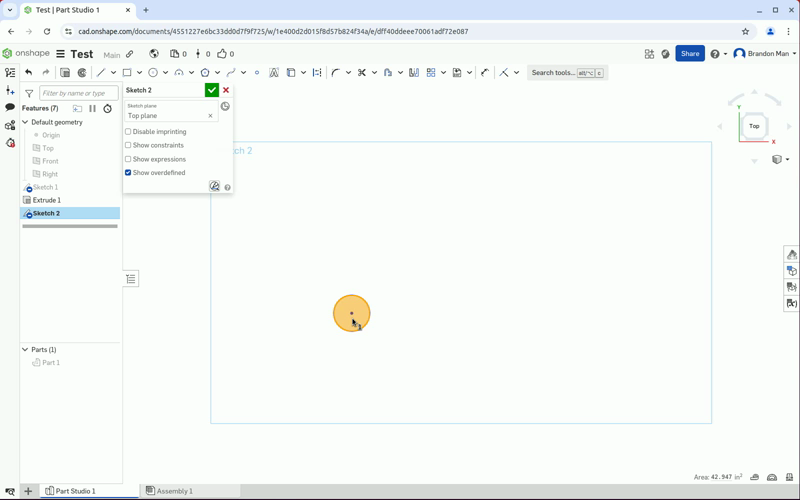
mouse_move(73, 352)
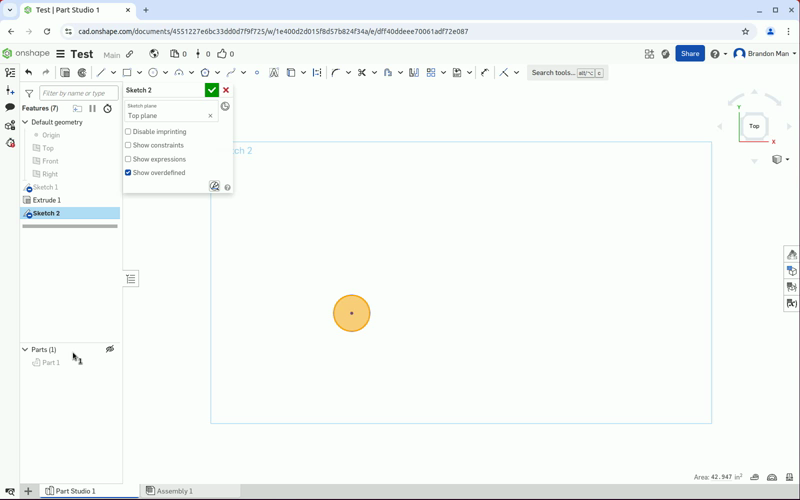
key(shift+y)
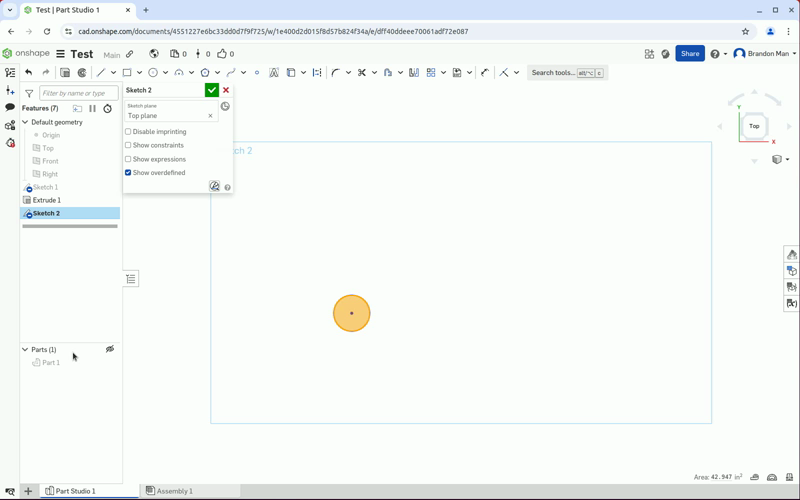
key(shift+e)
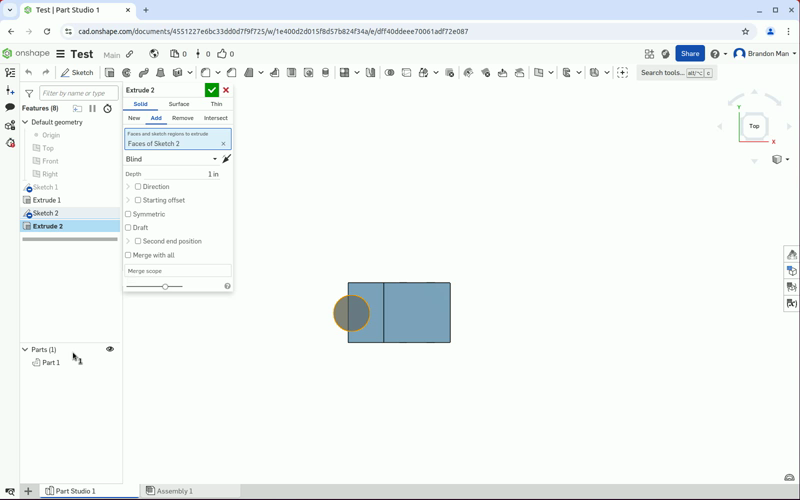
mouse_move(143, 106)
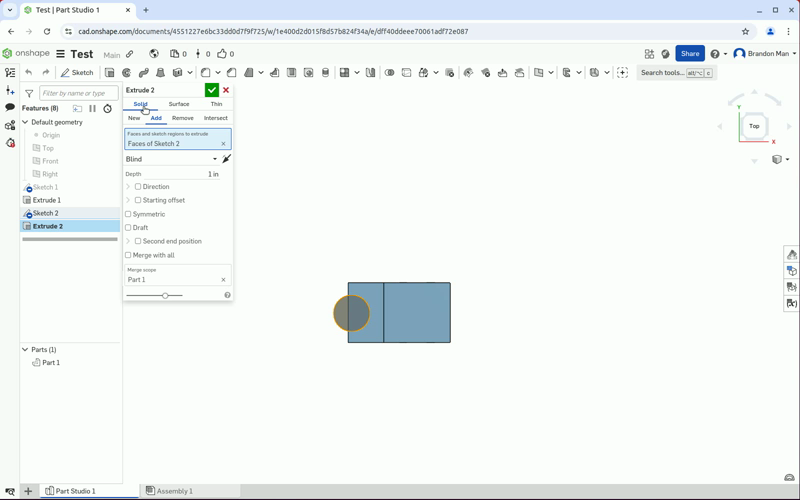
click(143, 106)
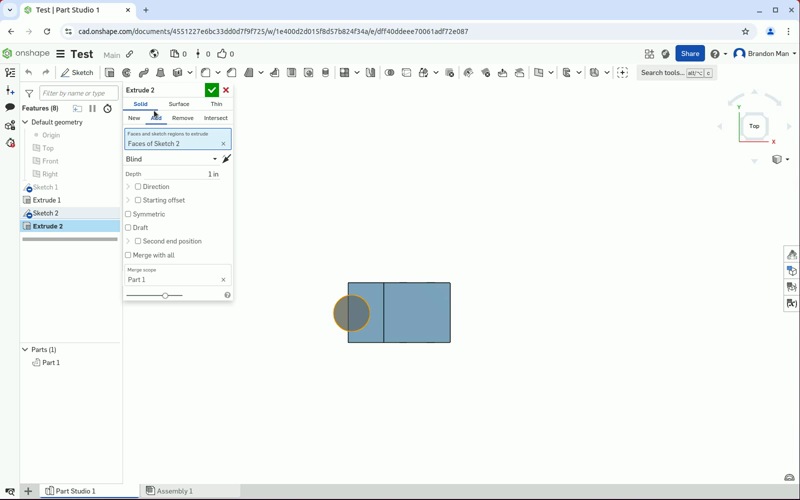
mouse_move(186, 120)
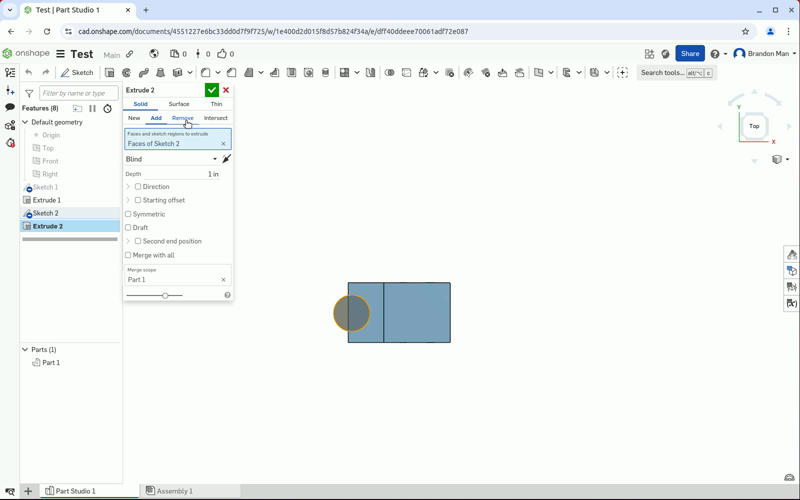
click(186, 120)
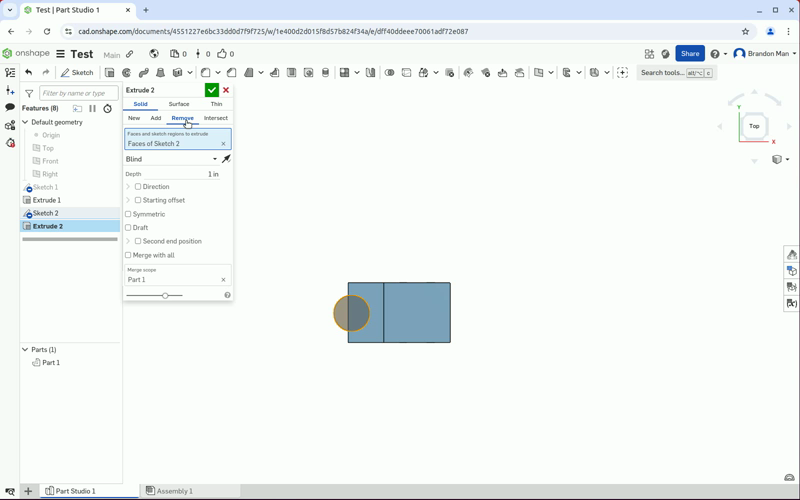
key(tab, 4)
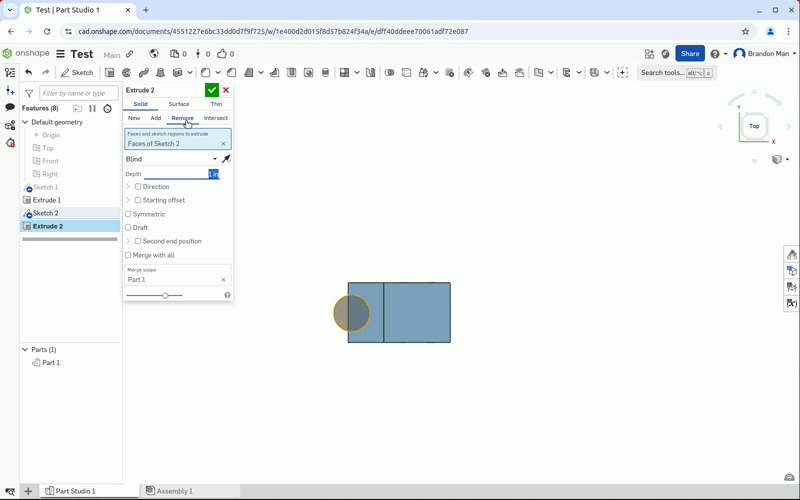
text(-12.276)
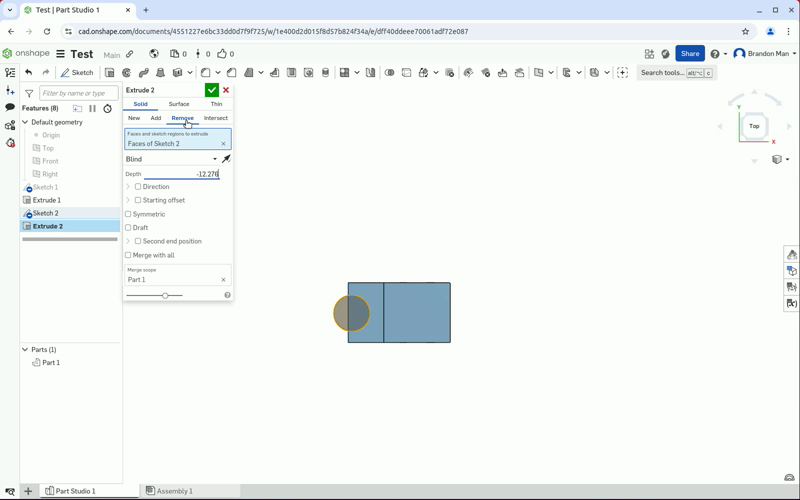
key(tab, 6)
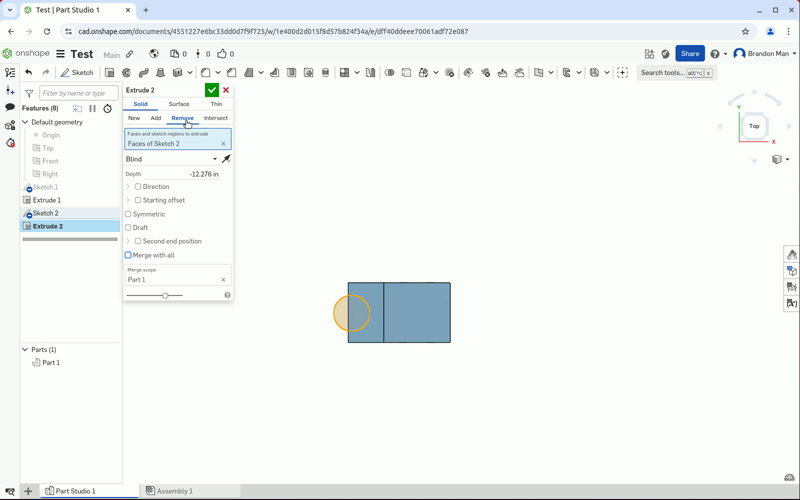
key(space)
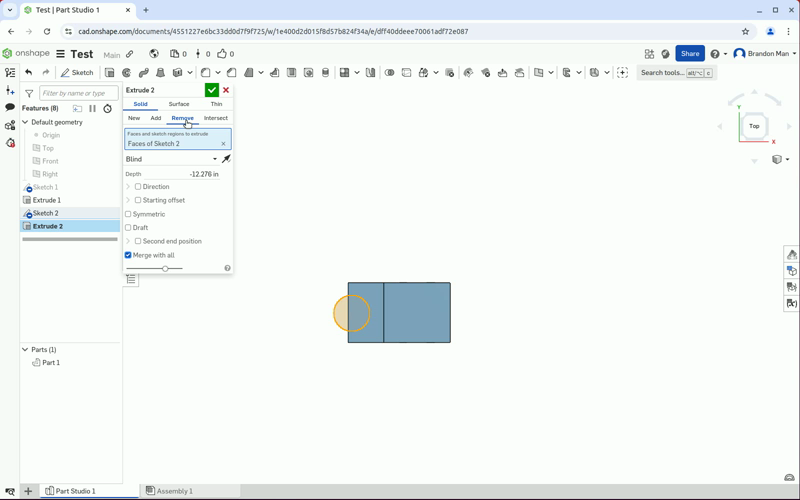
key(enter)
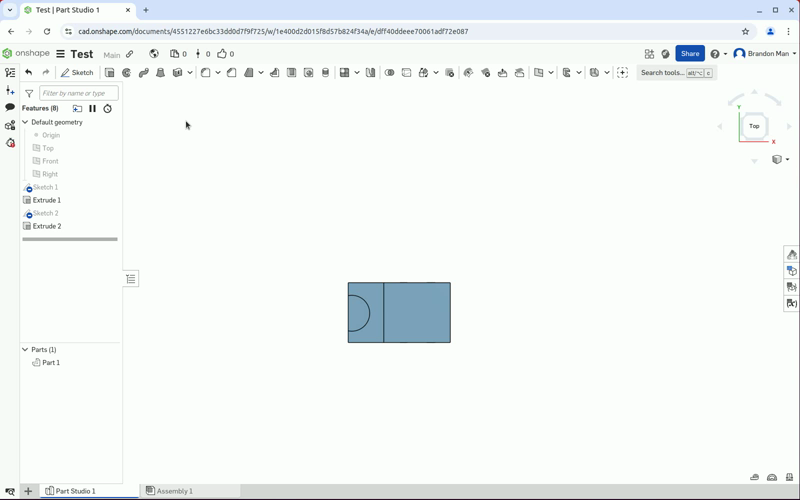
key(shift+h)
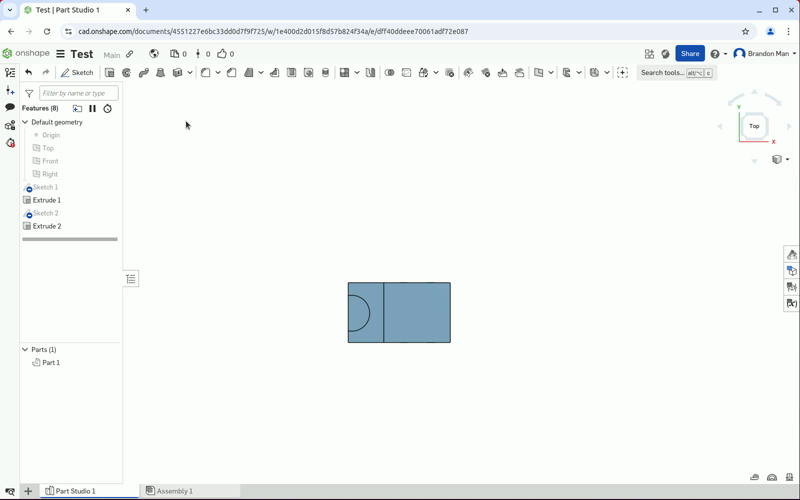
key(shift+h)
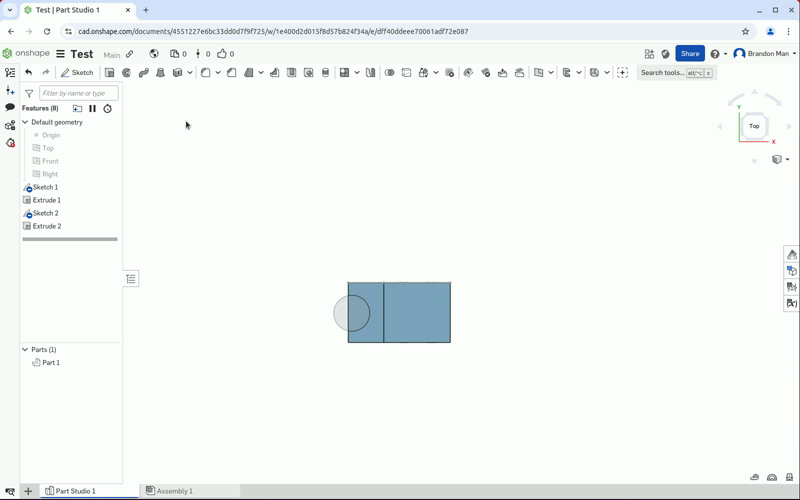
key(shift+7)
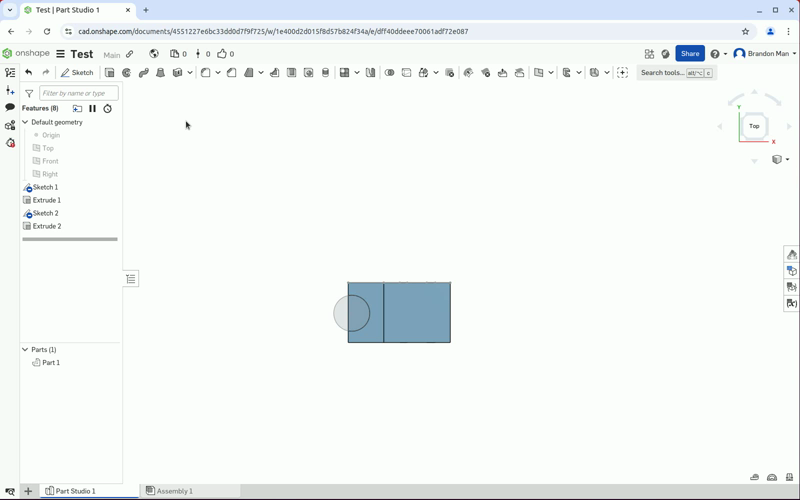
key(up, 3)
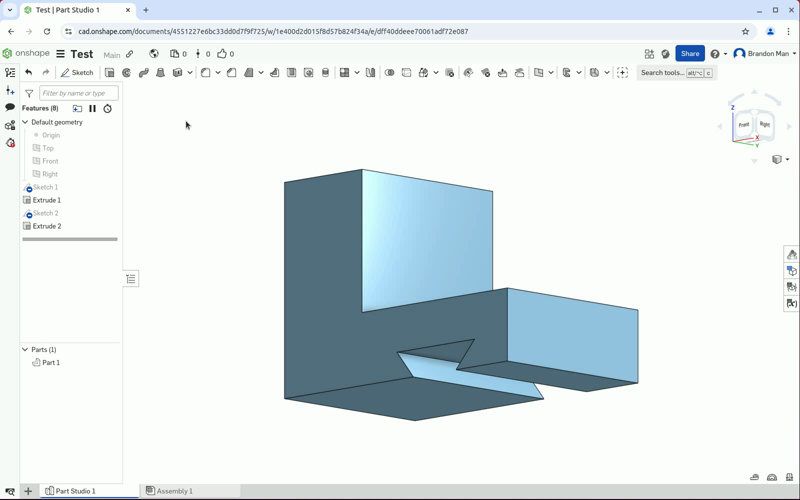
key(left, 3)
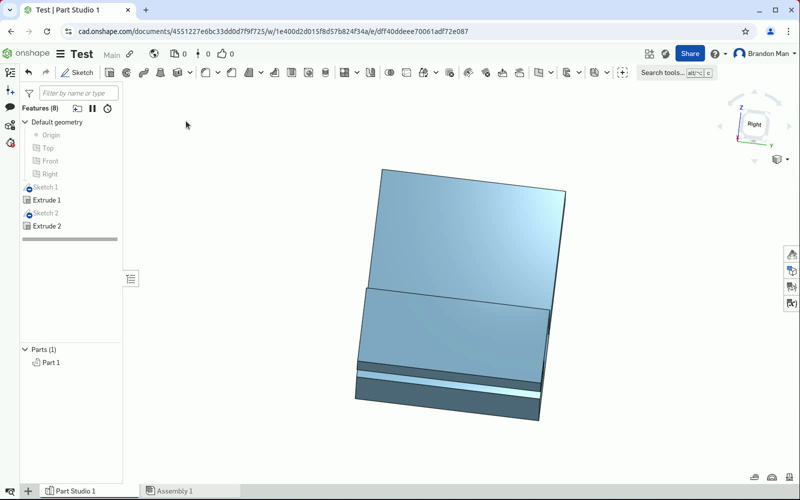
key(right, 3)
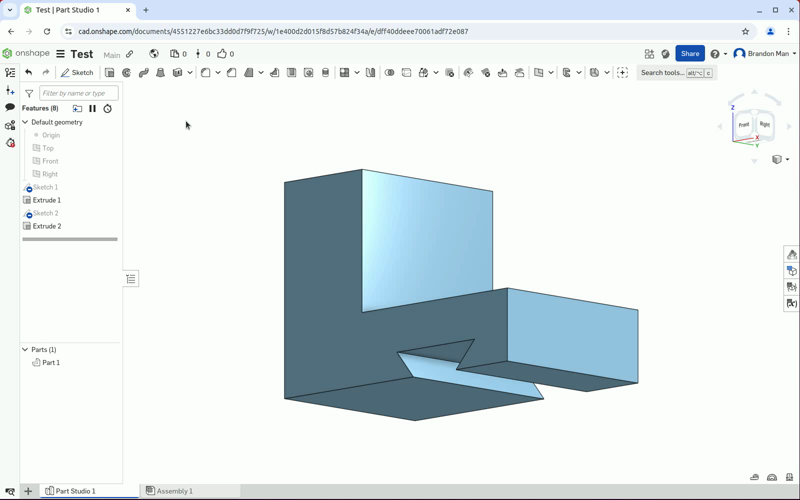
key(down, 3)
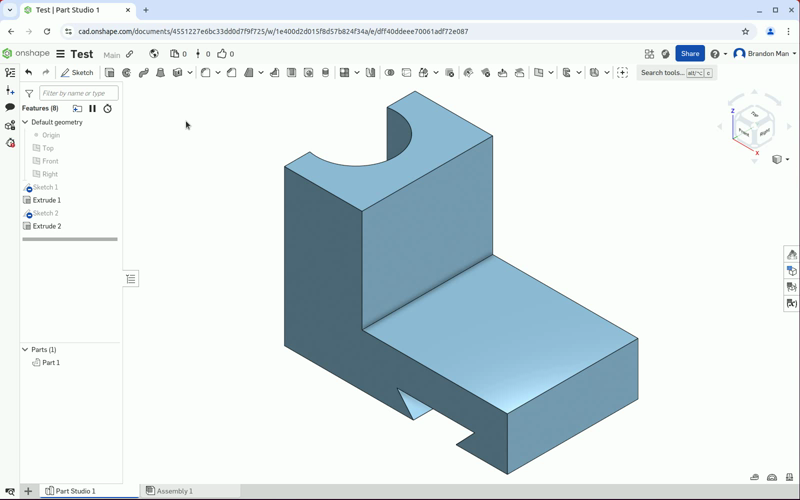
mouse_move(73, 189)
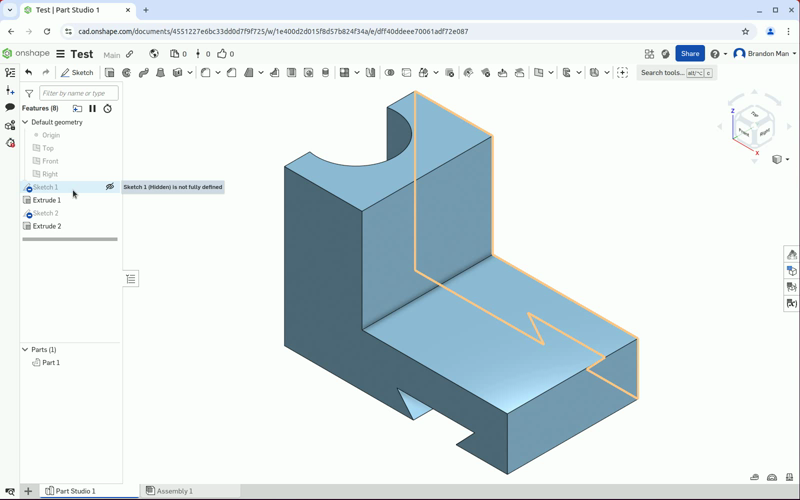
click(73, 189)